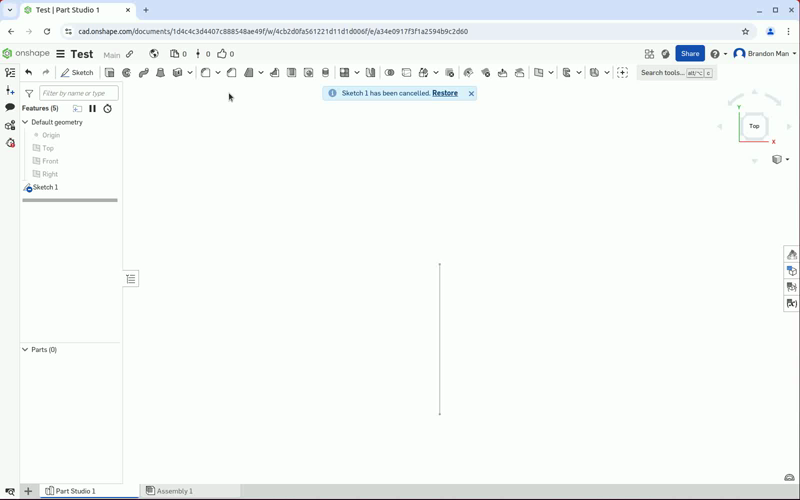
key(shift+h)
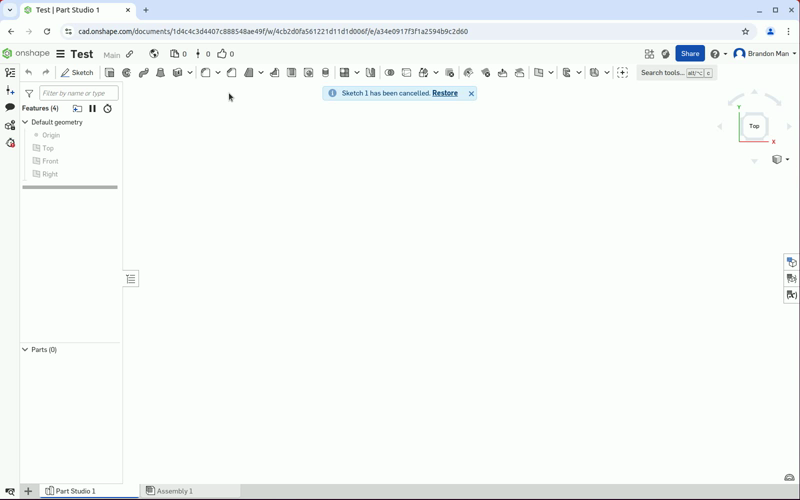
mouse_move(73, 352)
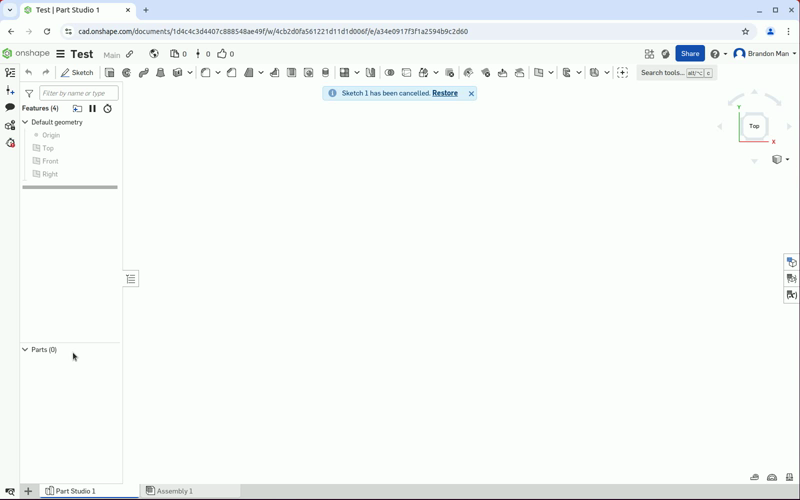
key(y)
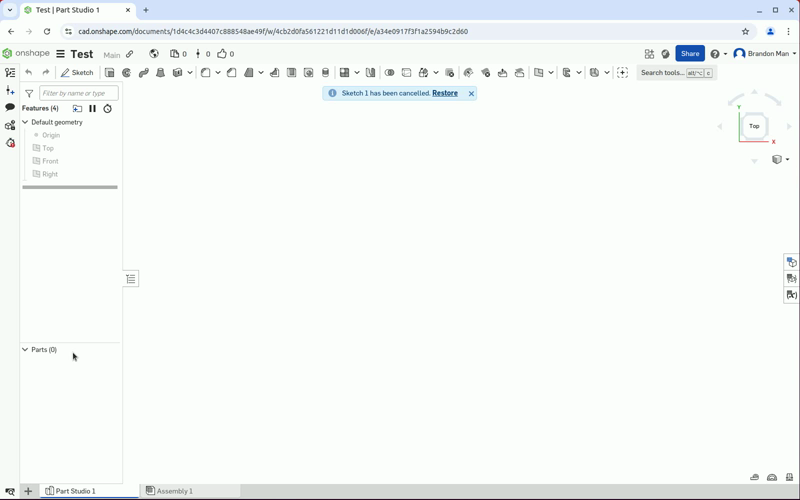
key(shift+p)
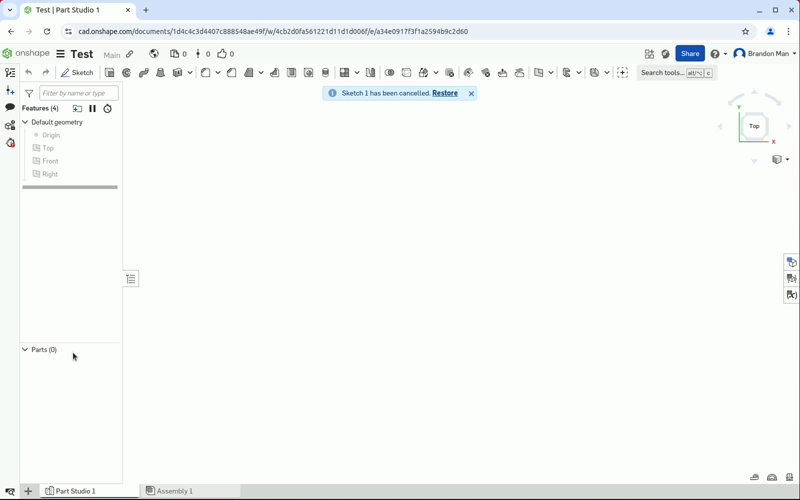
key(space)
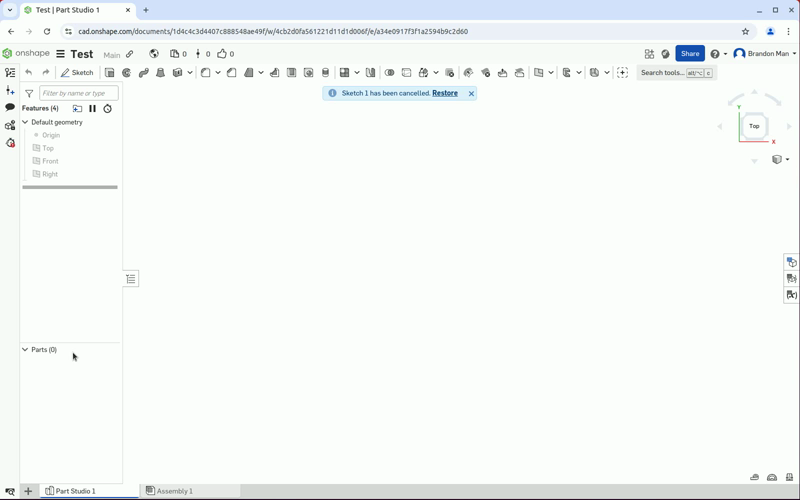
key_down(shift)
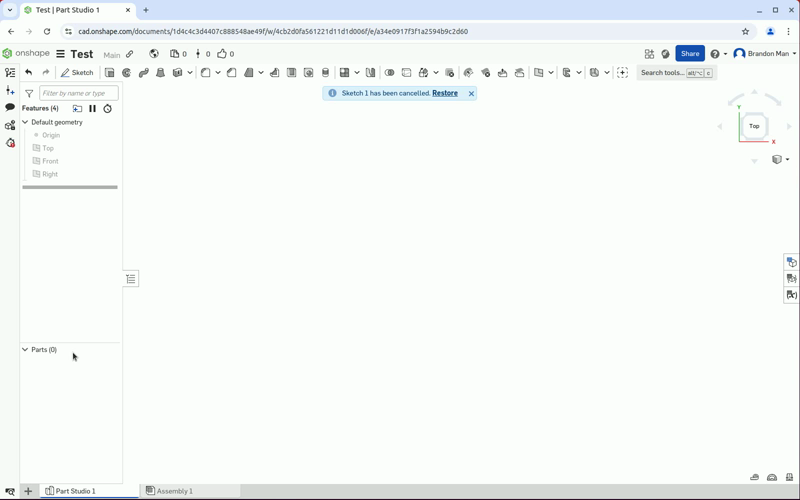
key(up)
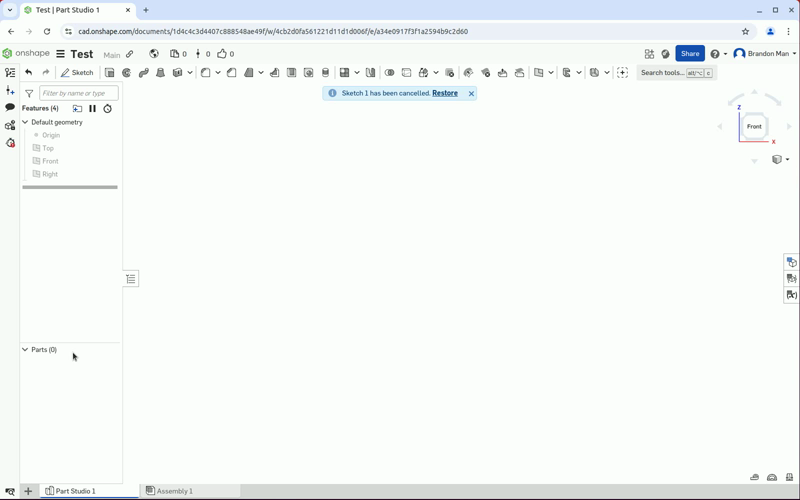
key_up(shift)
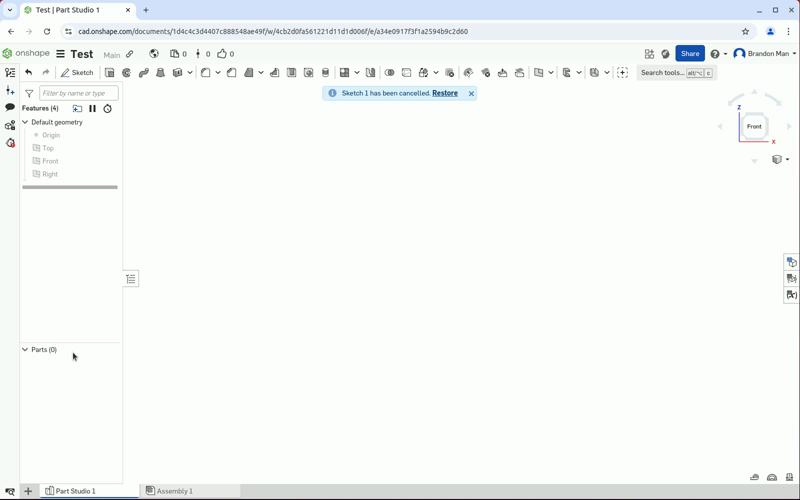
mouse_move(73, 352)
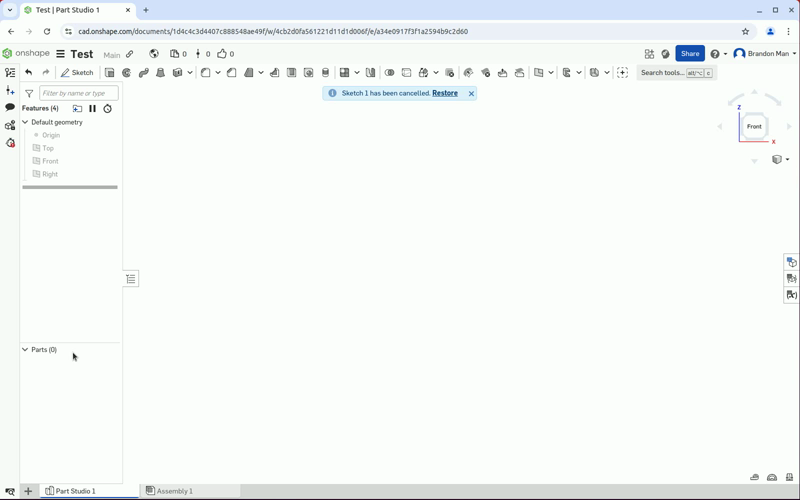
key(shift+y)
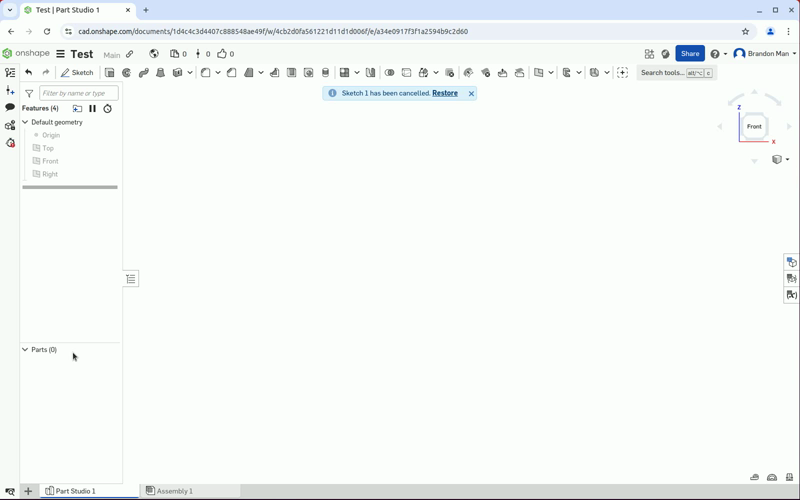
key(shift+s)
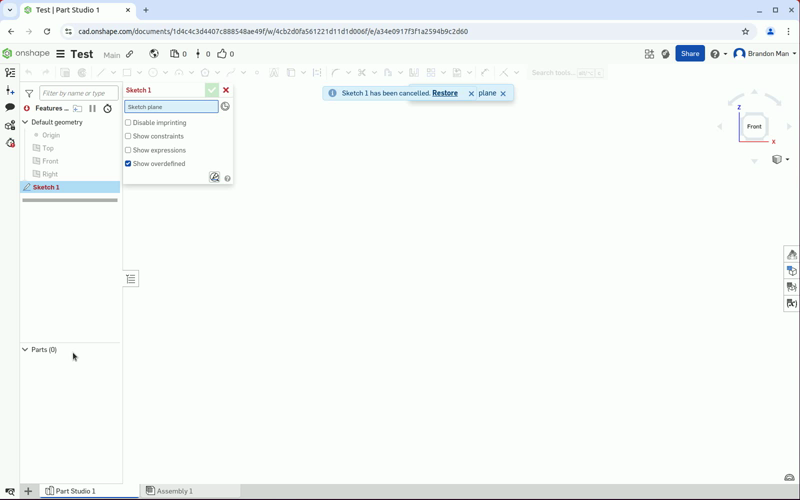
mouse_move(73, 163)
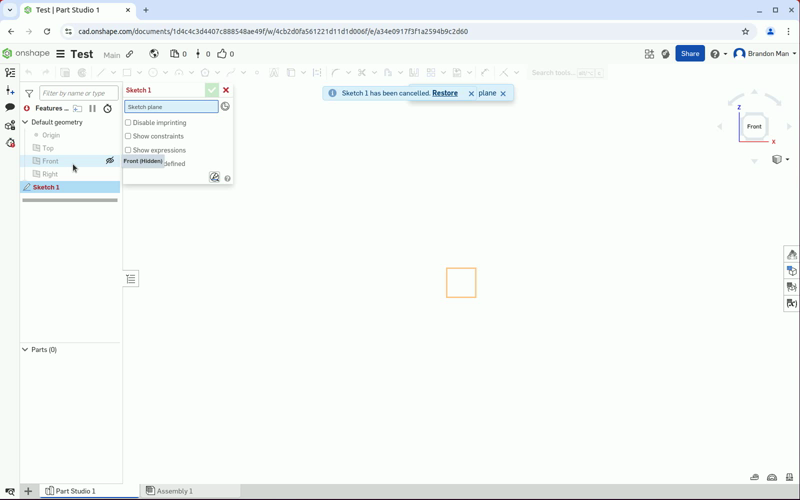
click(73, 163)
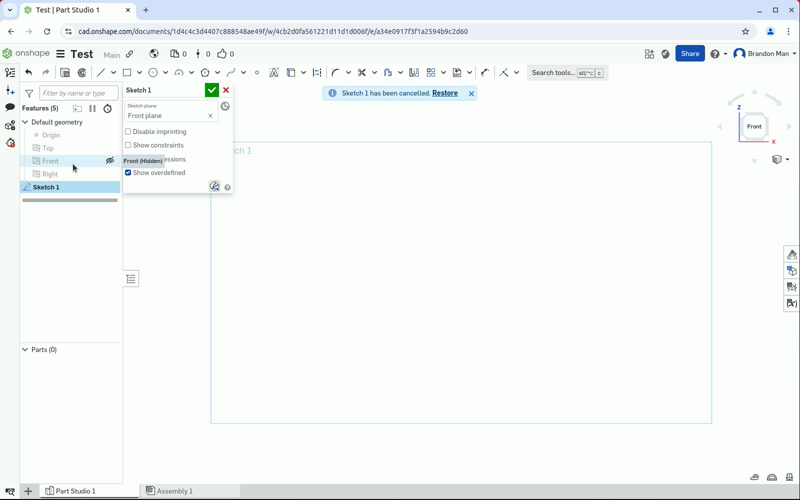
mouse_move(73, 352)
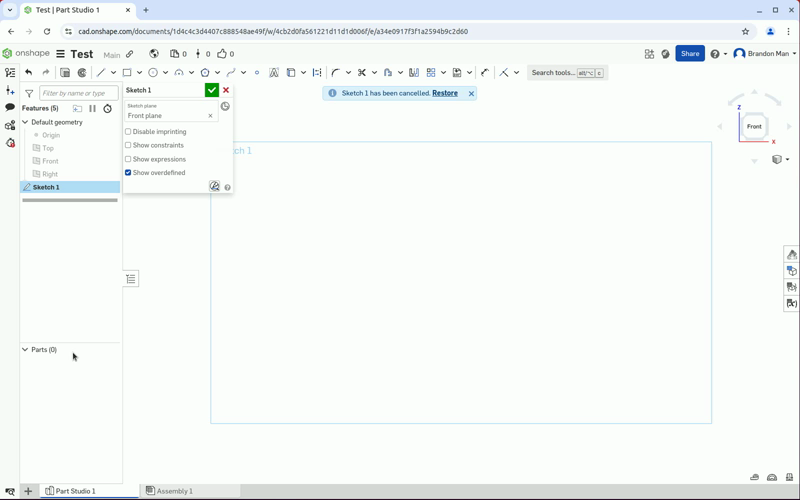
key(y)
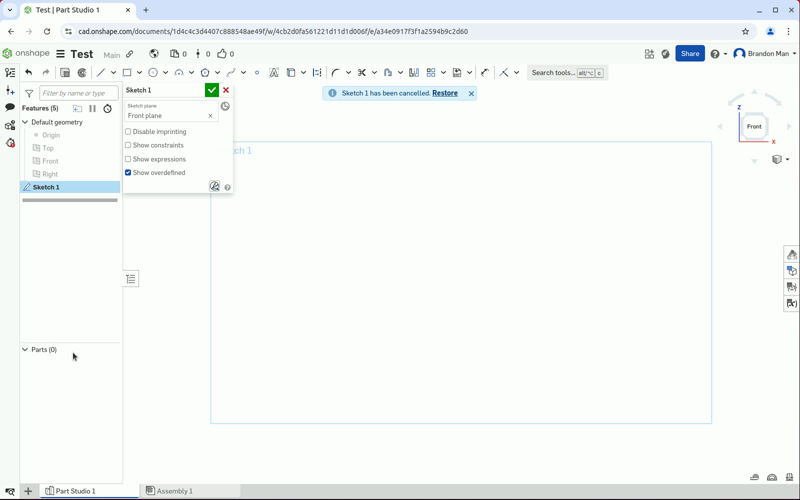
key(l)
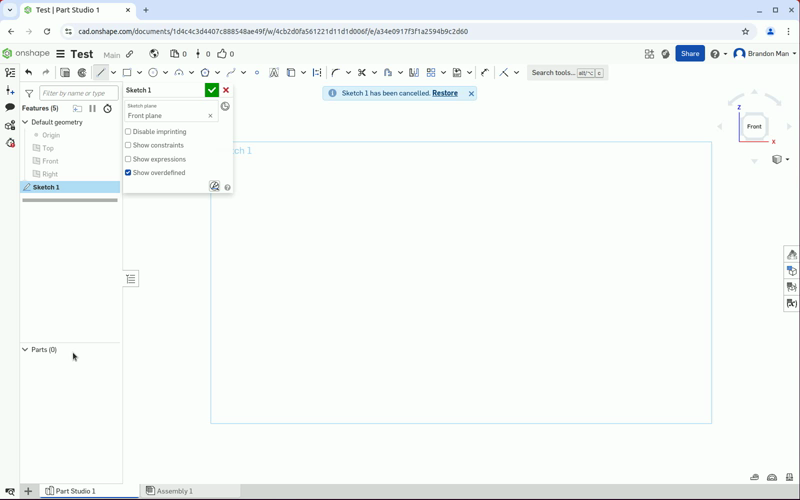
key_down(shift)
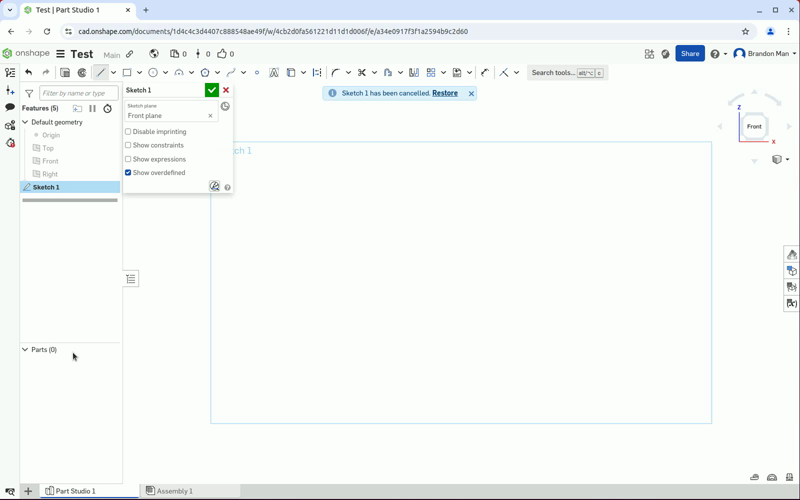
mouse_move(348, 368)
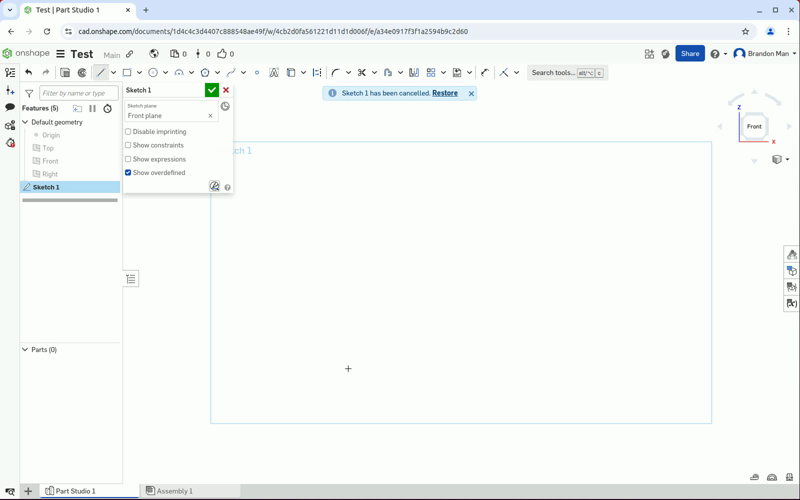
click(348, 368)
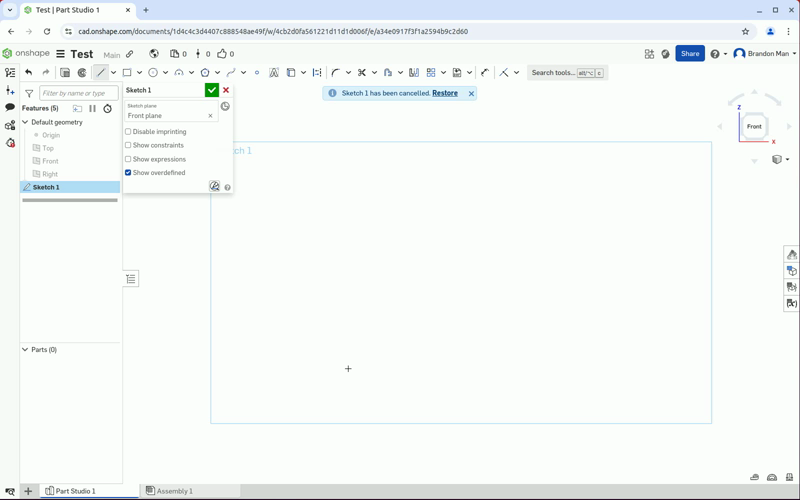
key_up(shift)
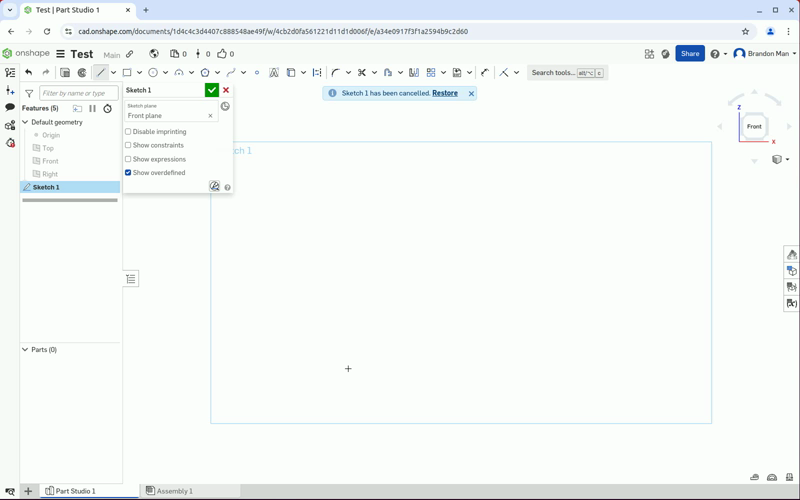
key_down(shift)
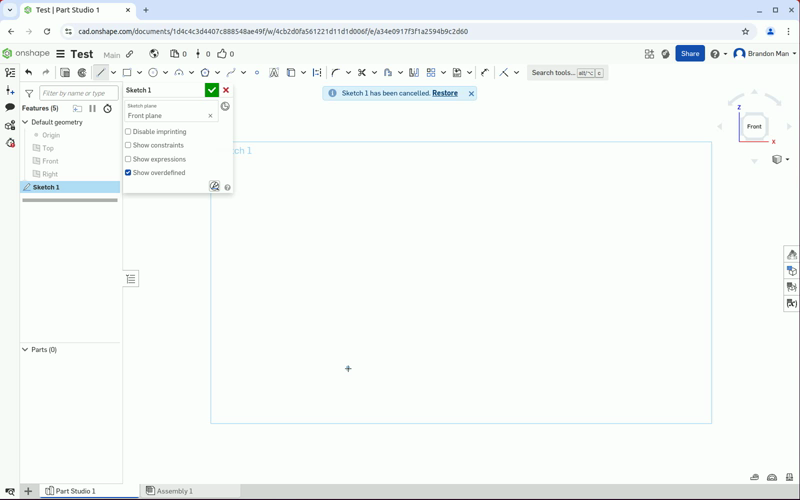
mouse_move(567, 368)
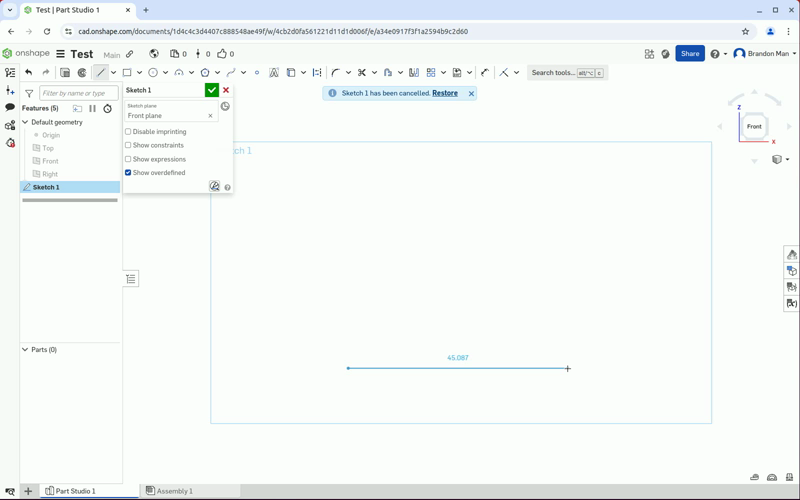
click(567, 368)
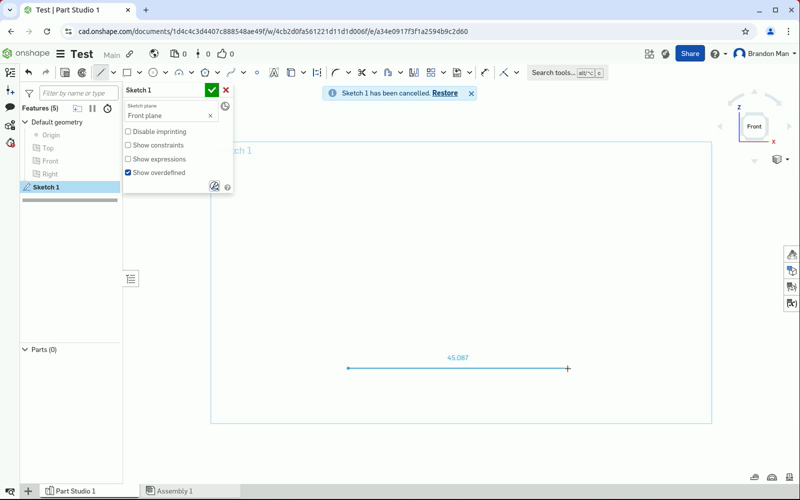
key_up(shift)
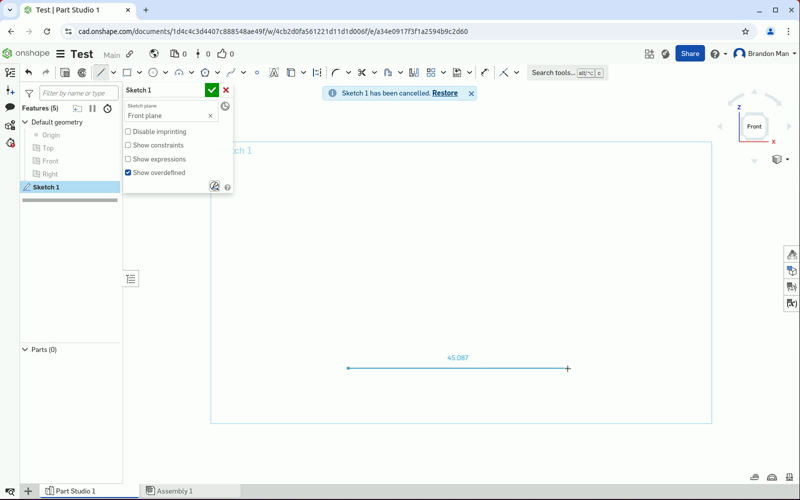
key_down(shift)
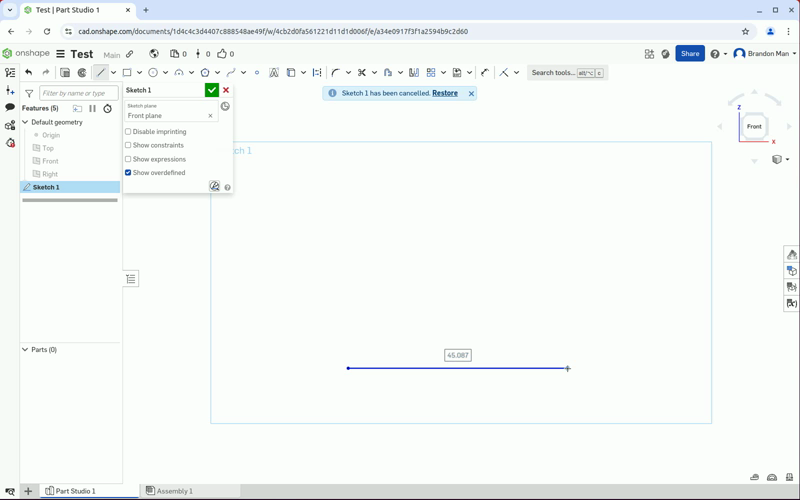
mouse_move(589, 368)
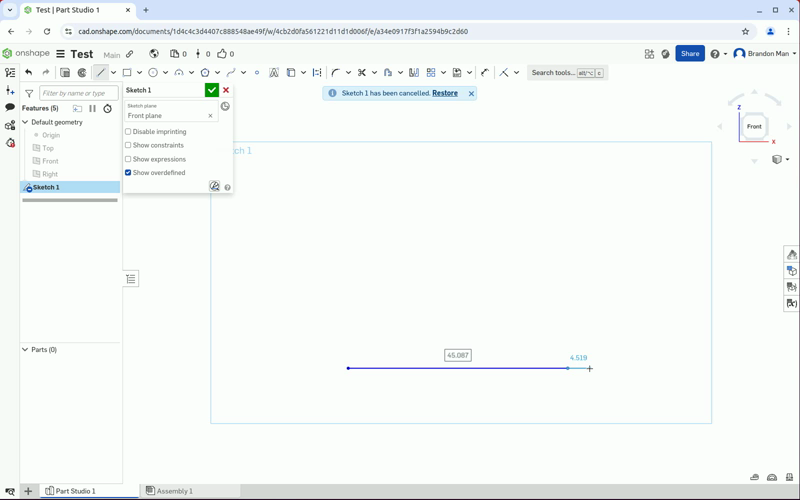
mouse_move(567, 312)
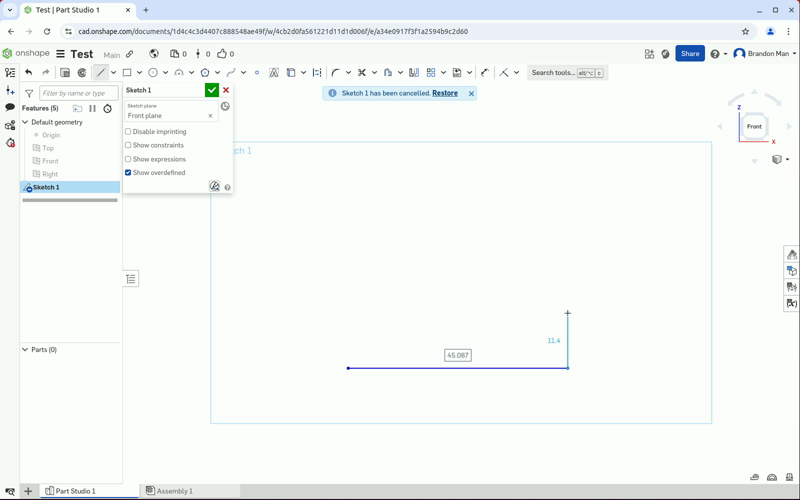
click(567, 312)
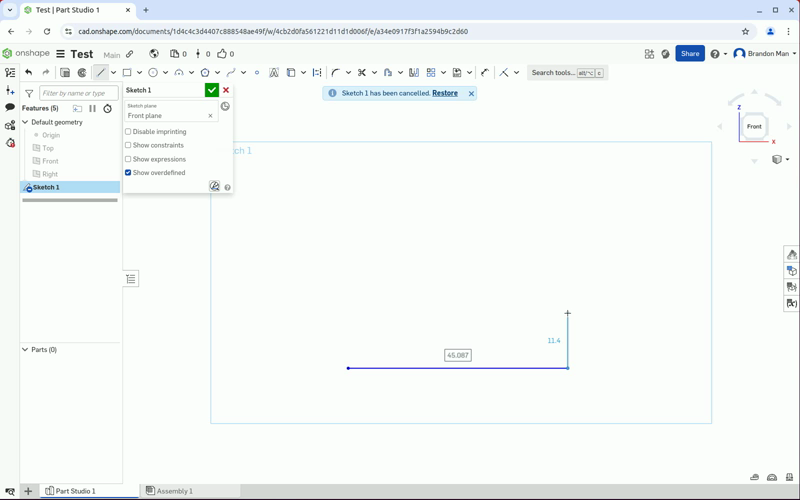
key_up(shift)
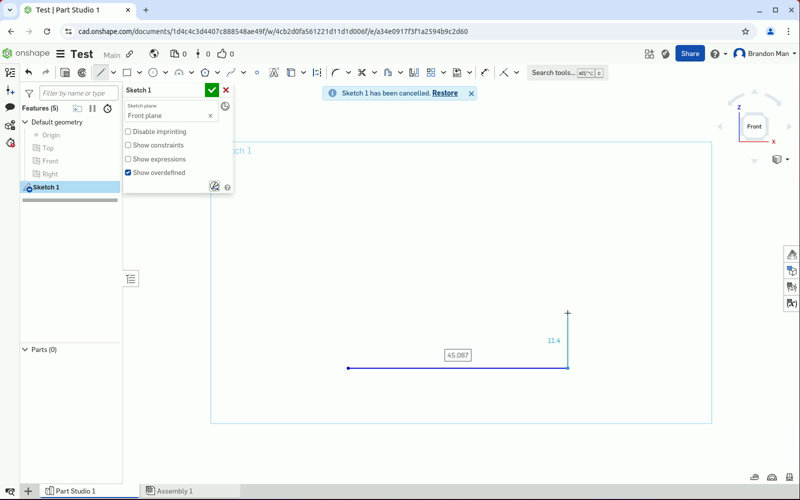
key_down(shift)
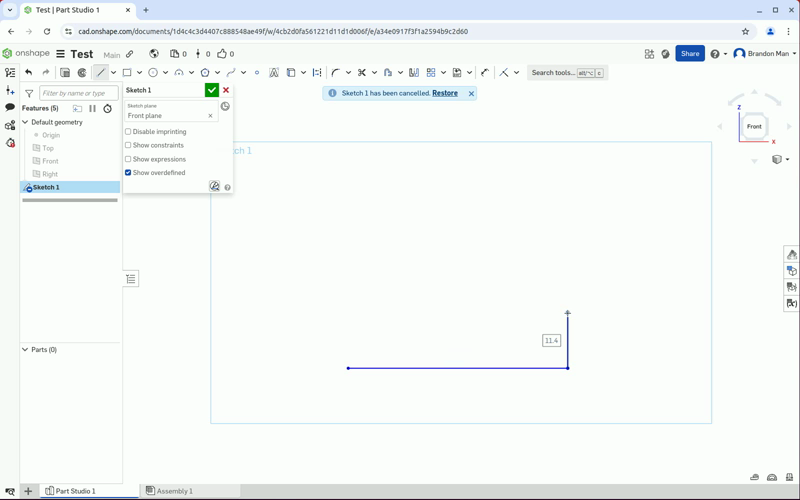
mouse_move(348, 312)
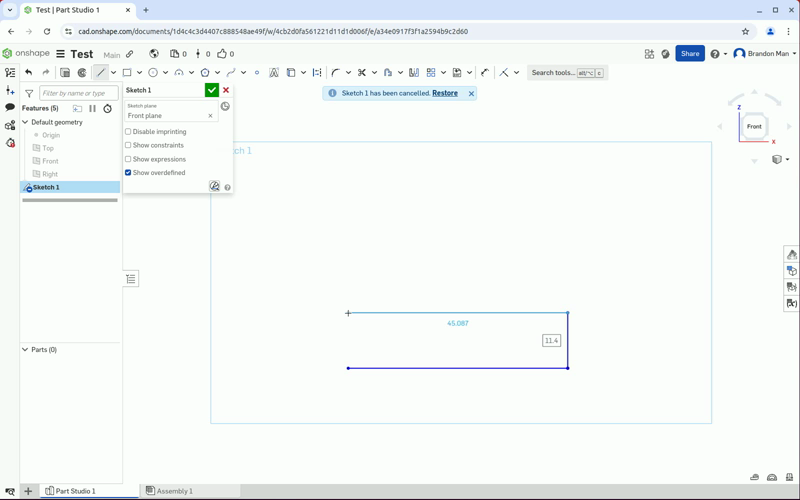
click(348, 312)
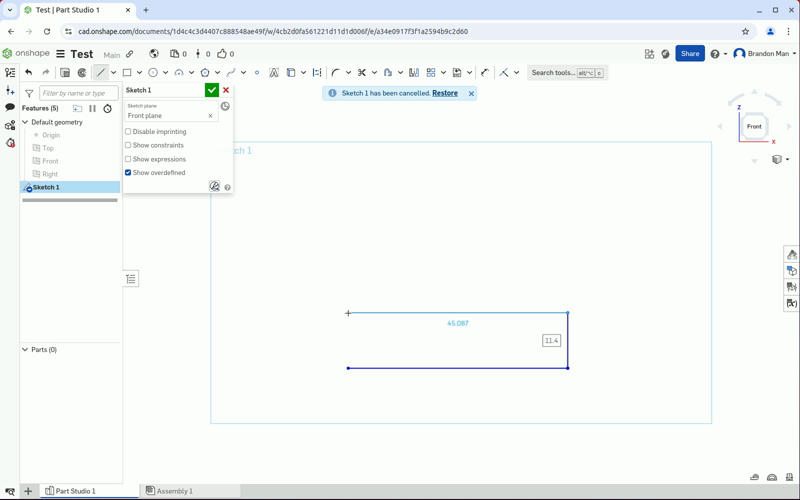
key_up(shift)
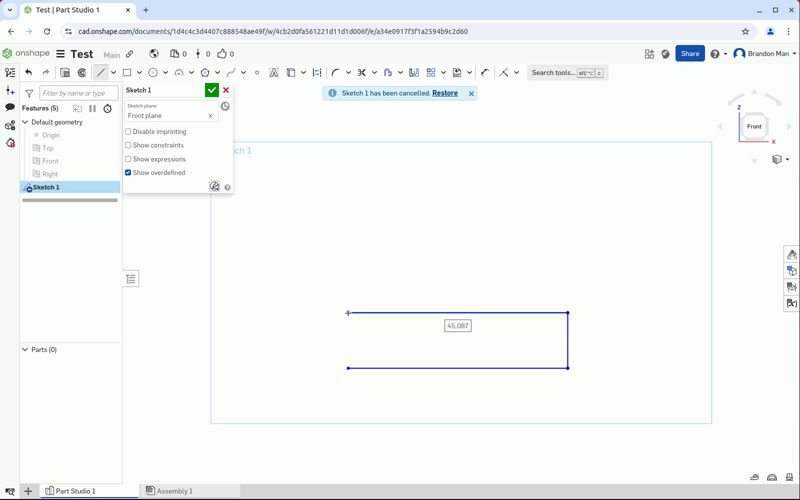
mouse_move(378, 312)
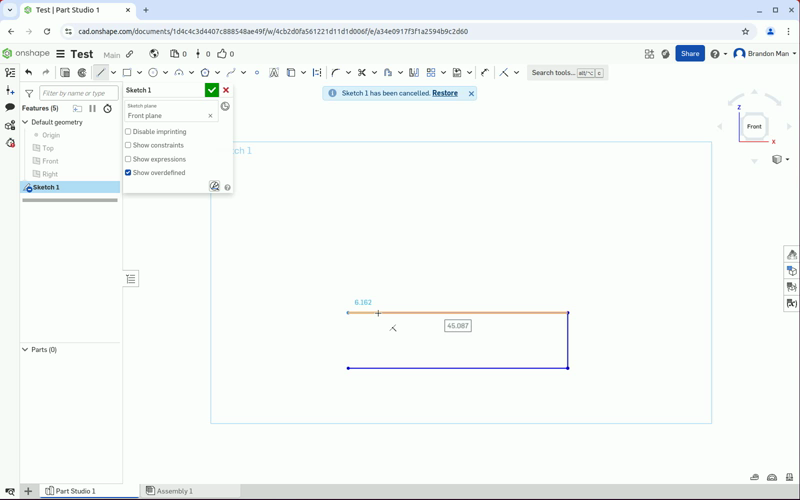
key_down(shift)
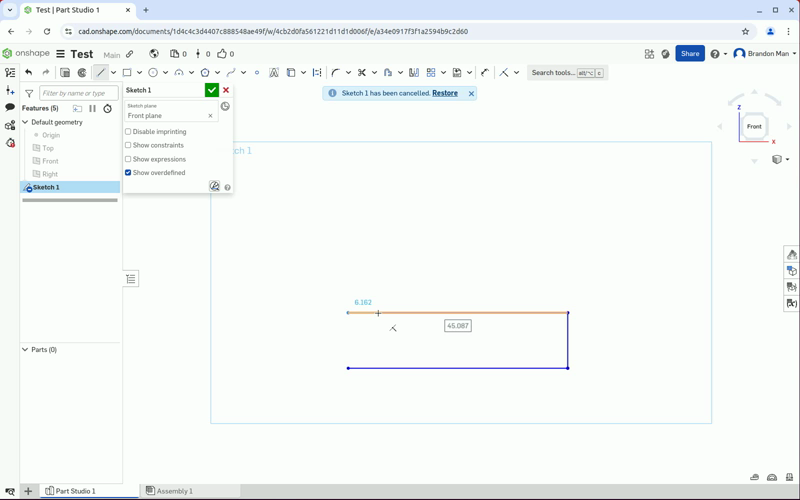
mouse_move(348, 368)
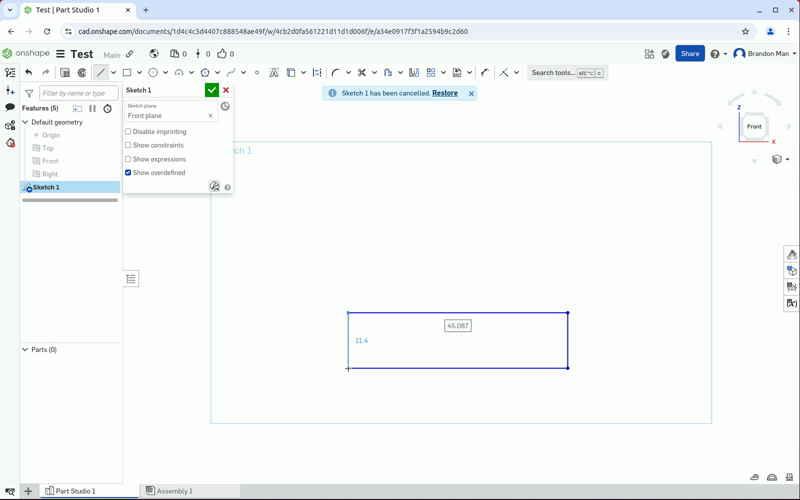
key_up(shift)
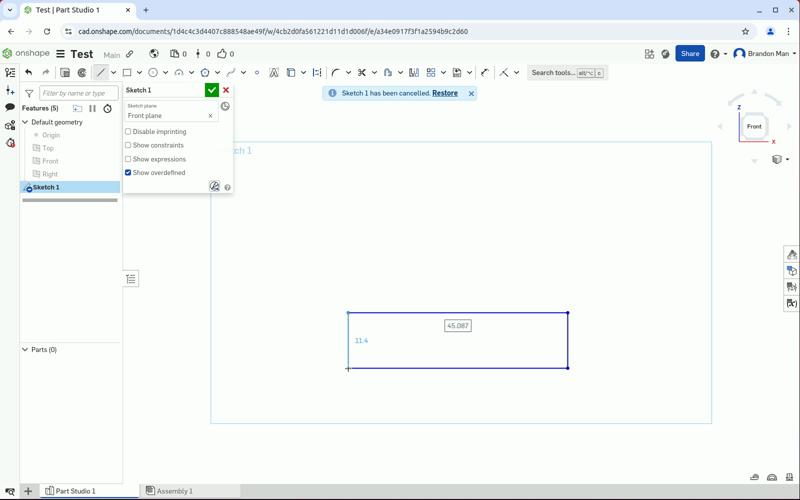
click(348, 368)
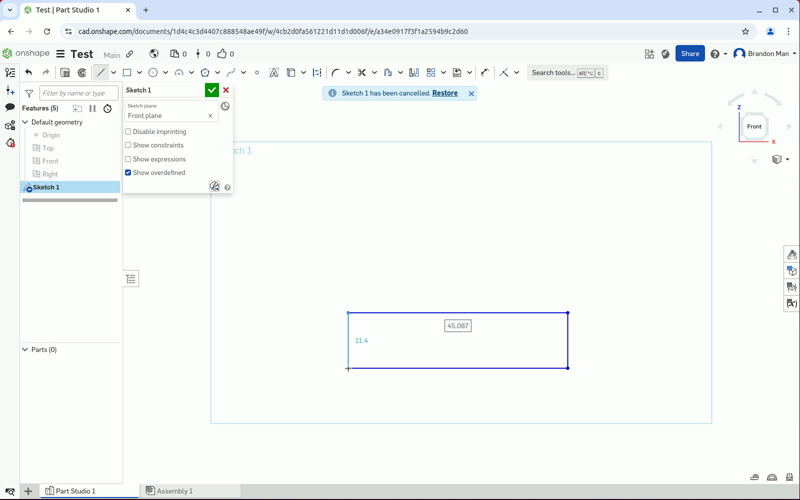
key(esc)
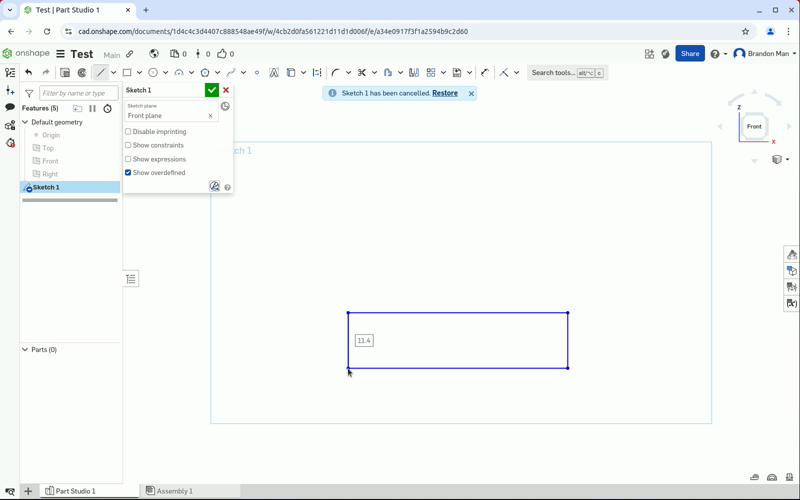
mouse_move(483, 342)
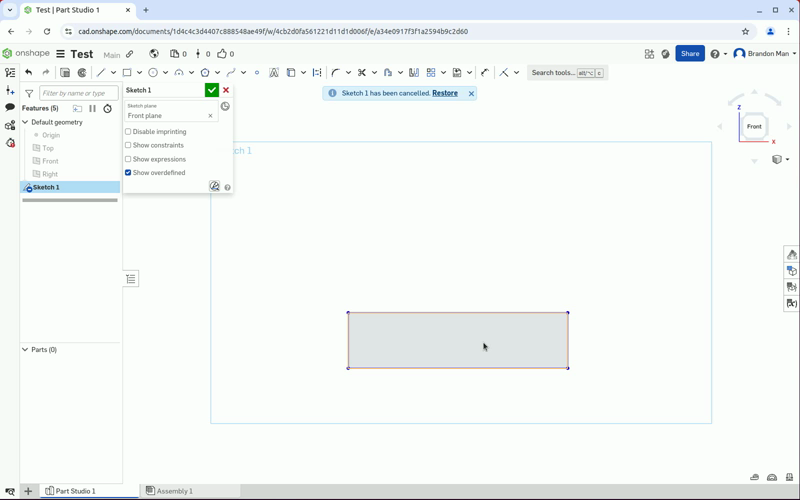
click(483, 342)
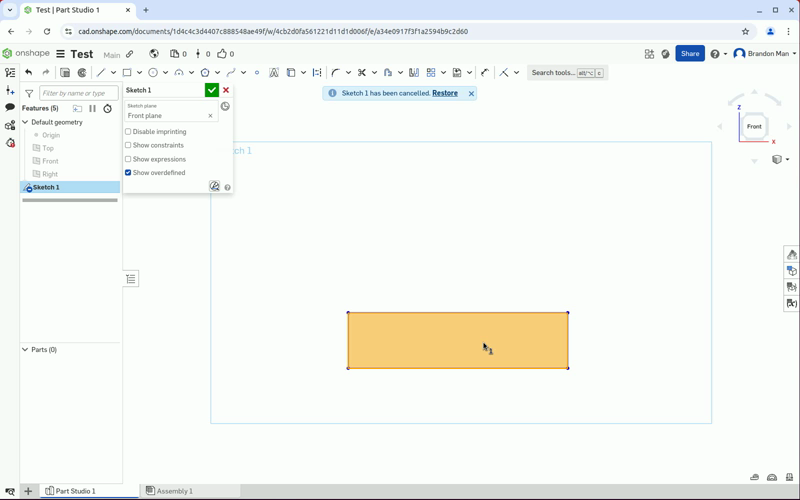
mouse_move(73, 352)
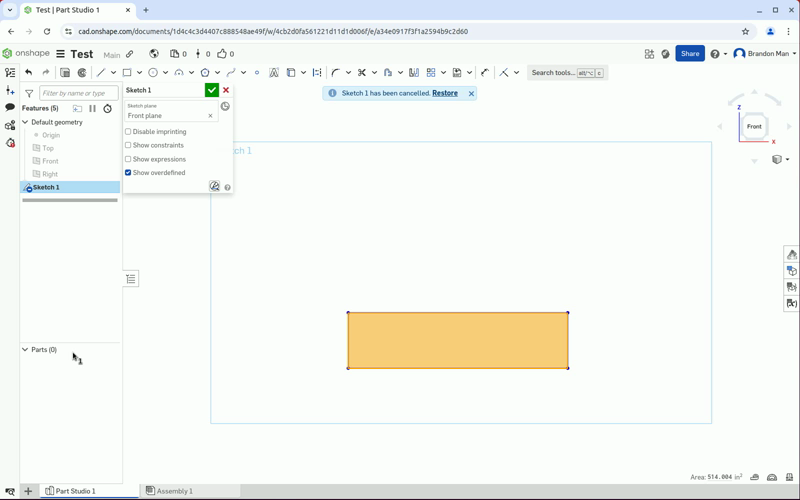
key(shift+y)
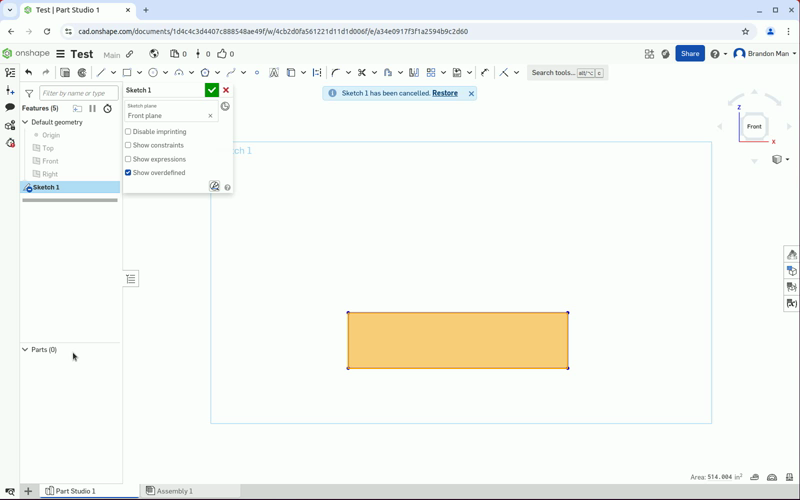
key(shift+e)
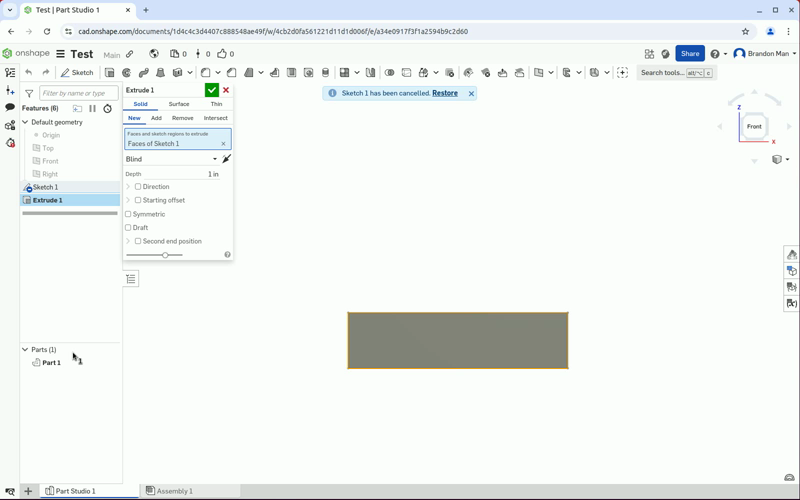
mouse_move(143, 106)
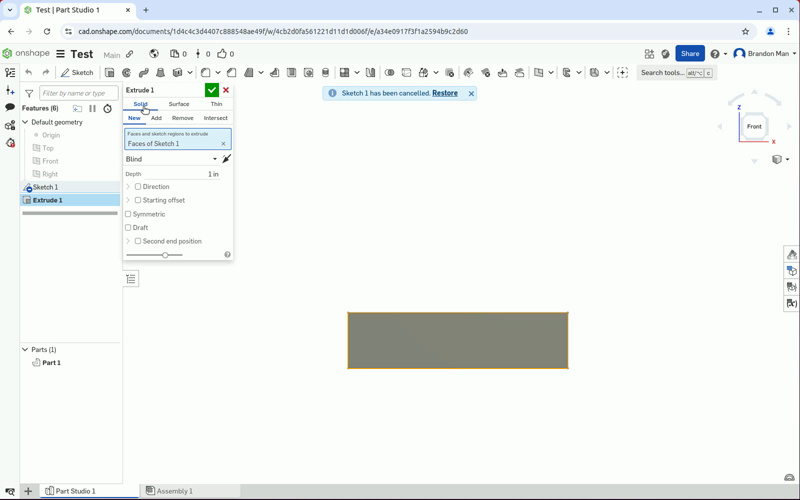
click(143, 106)
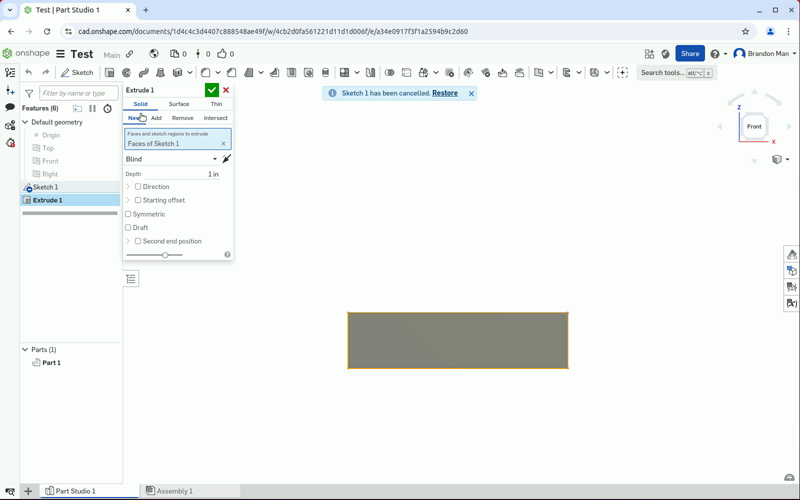
mouse_move(137, 120)
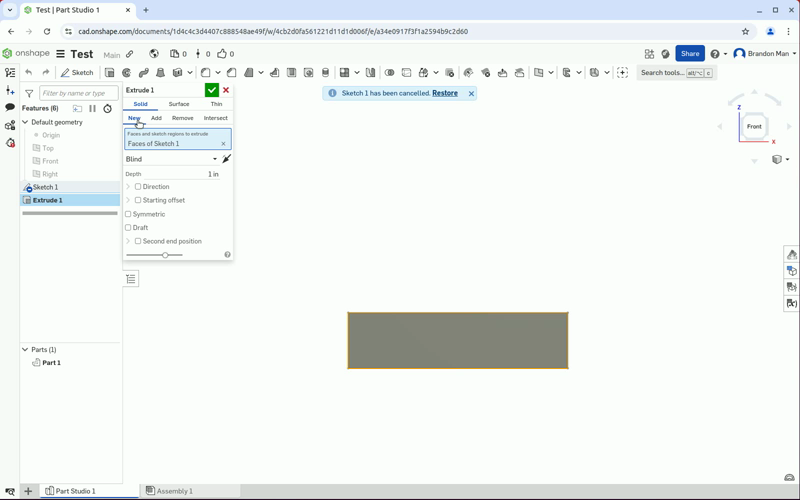
click(137, 120)
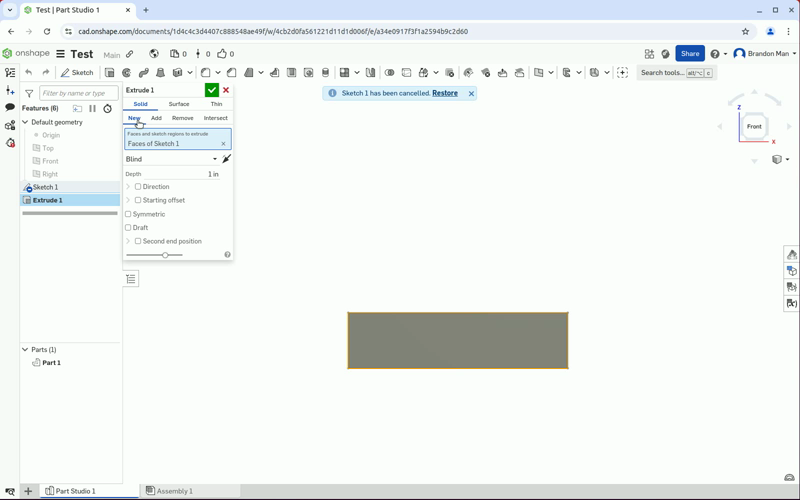
key(tab, 4)
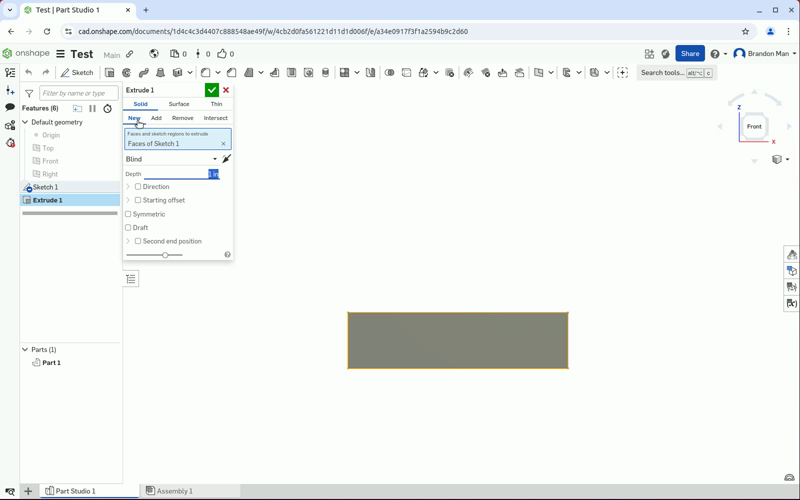
text(5.536)
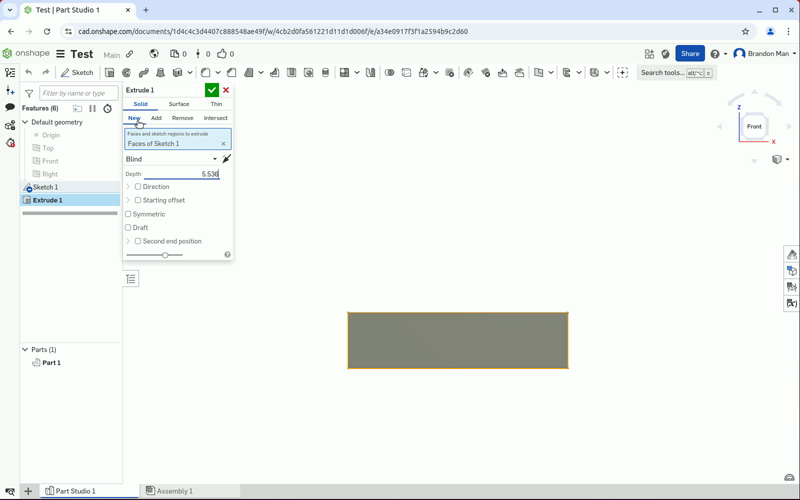
key(enter)
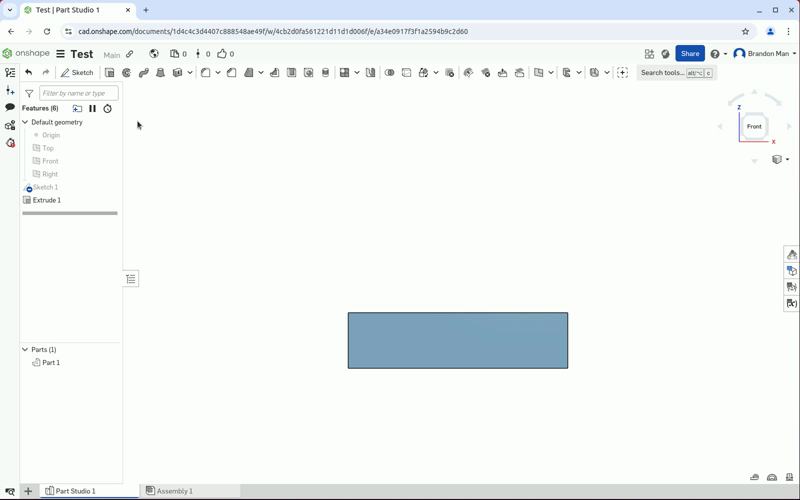
key(shift+h)
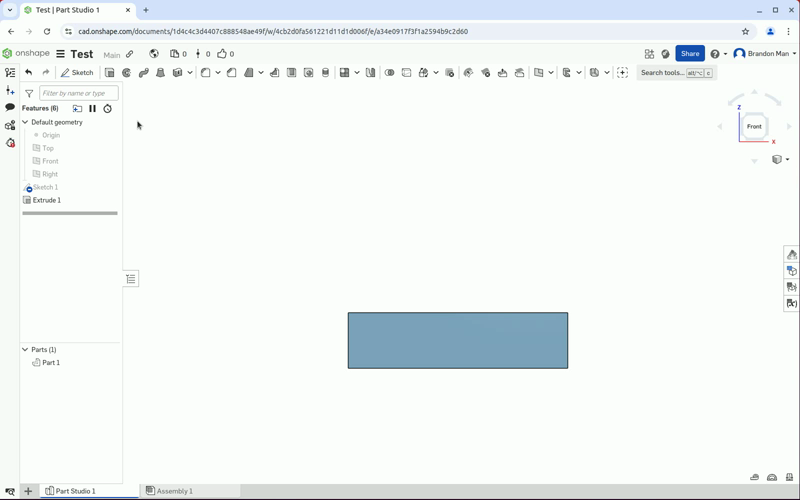
key(shift+h)
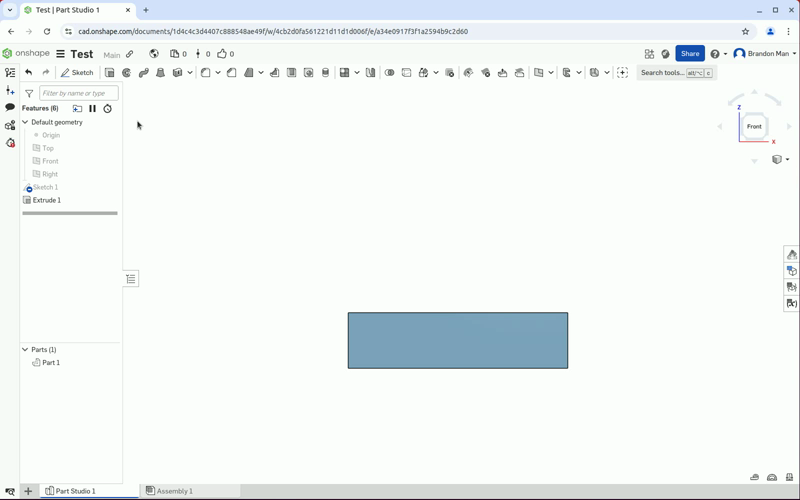
mouse_move(73, 189)
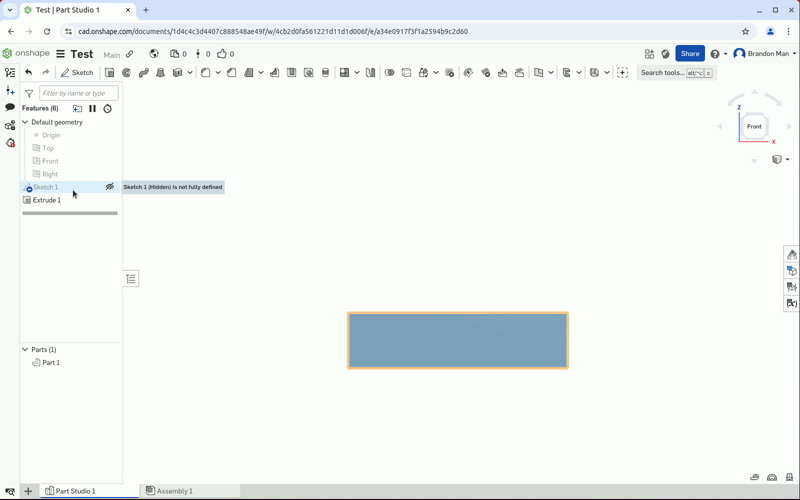
click(73, 189)
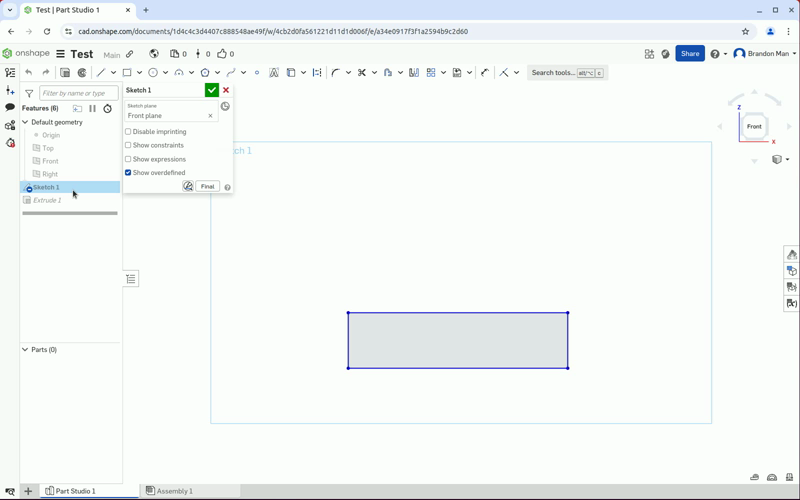
mouse_move(229, 92)
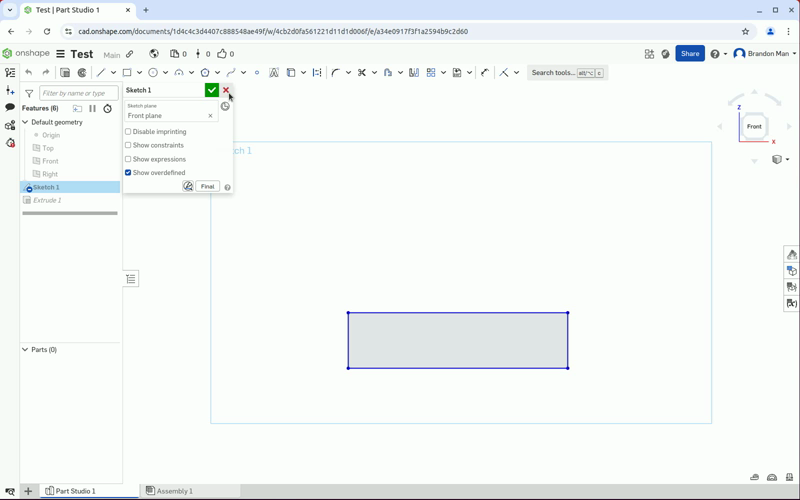
click(229, 92)
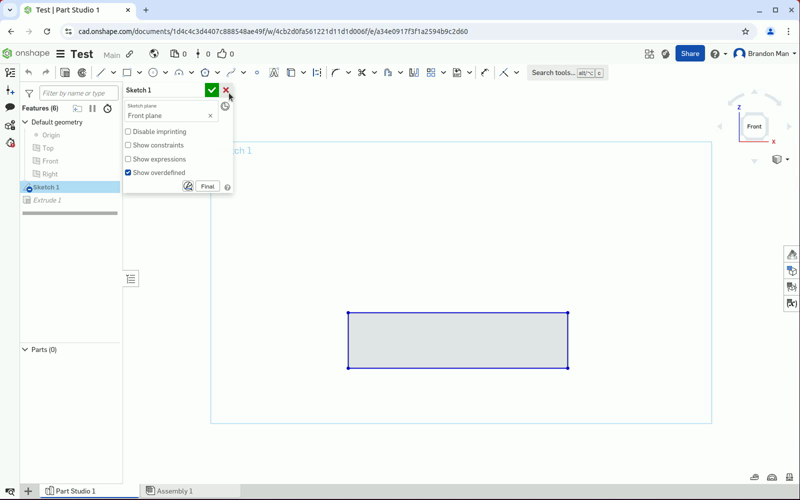
key(shift+s)
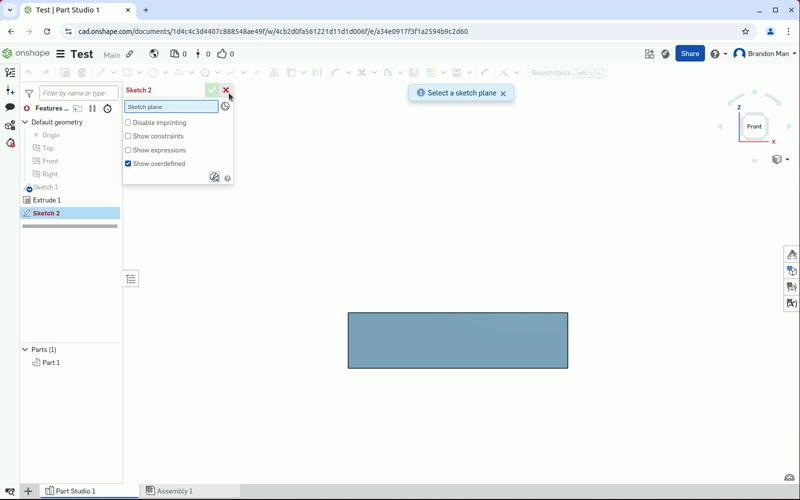
mouse_move(73, 163)
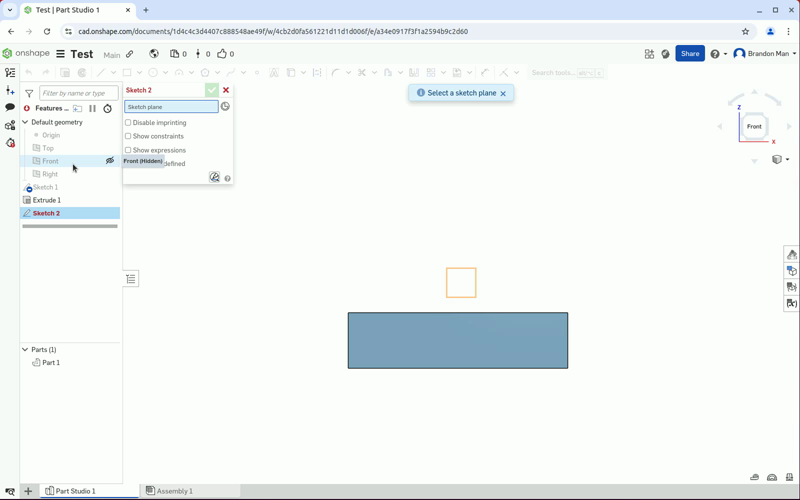
click(73, 163)
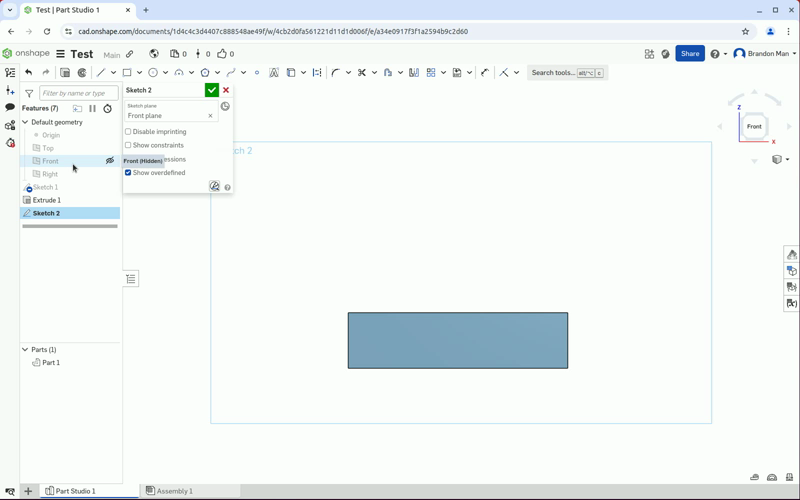
mouse_move(73, 352)
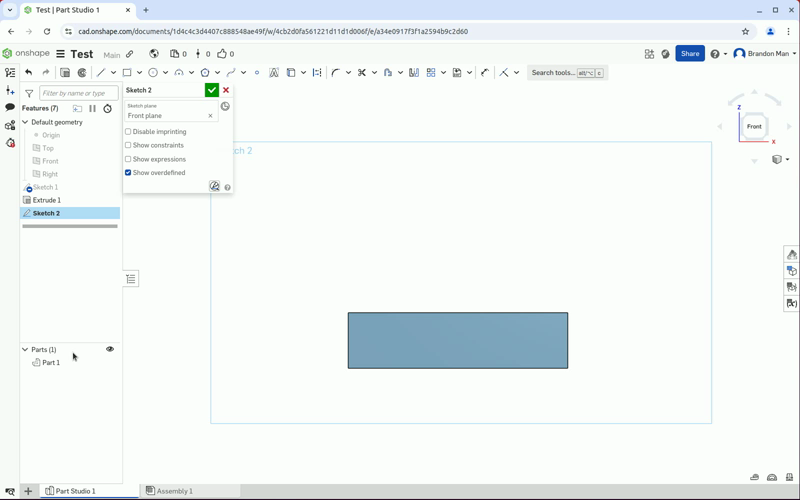
key(y)
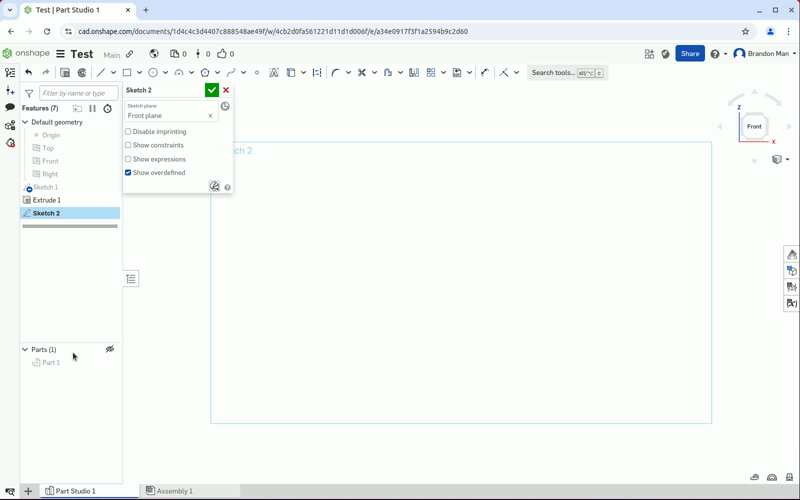
key(l)
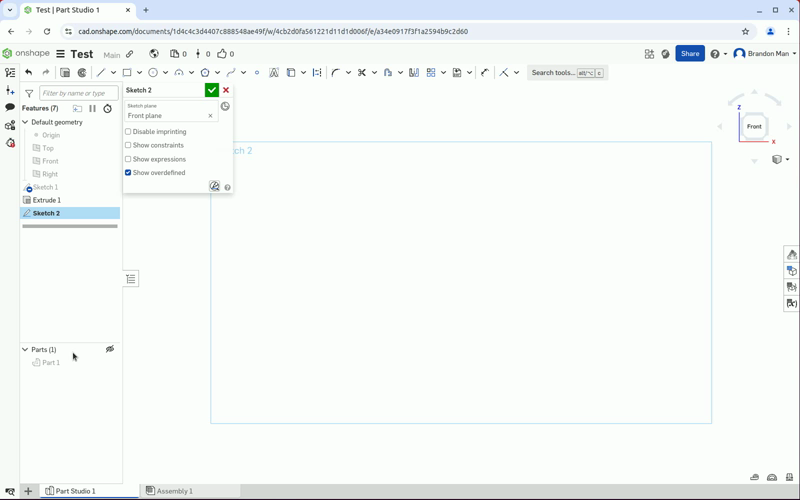
key_down(shift)
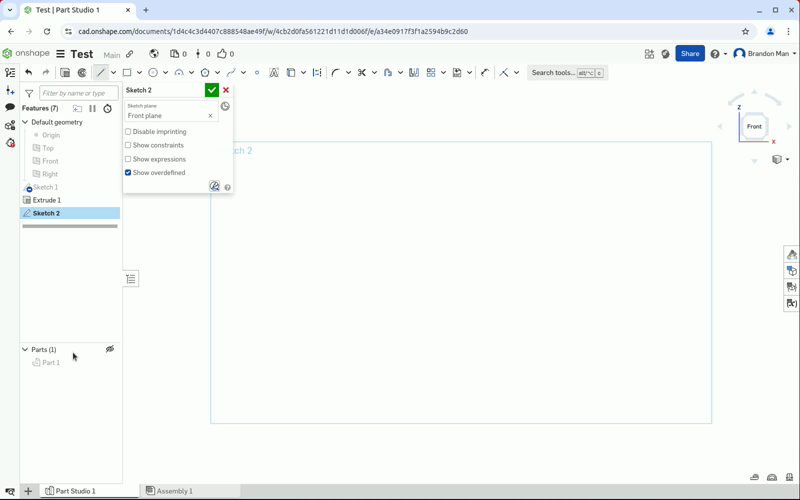
mouse_move(348, 368)
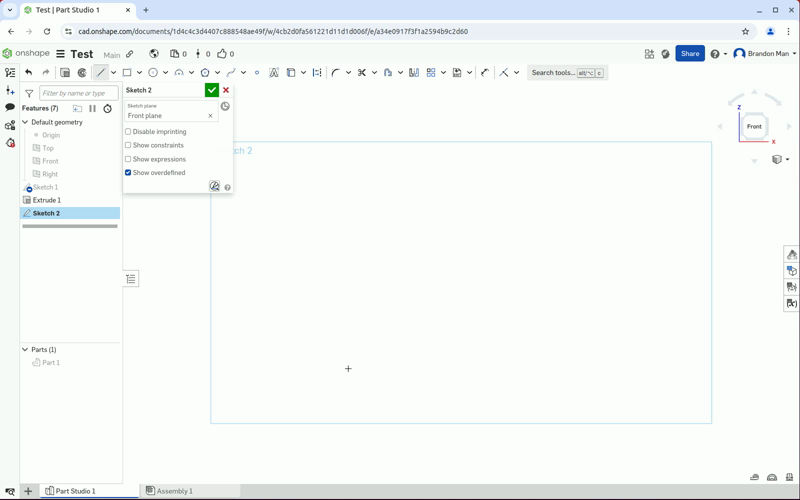
click(348, 368)
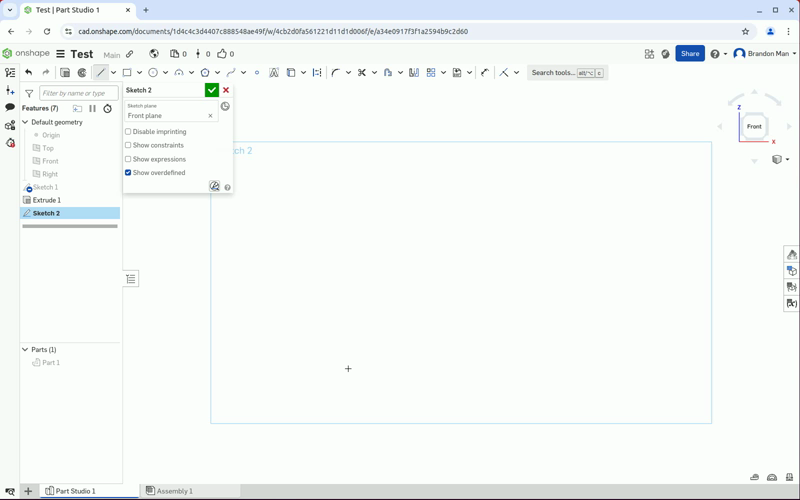
key_up(shift)
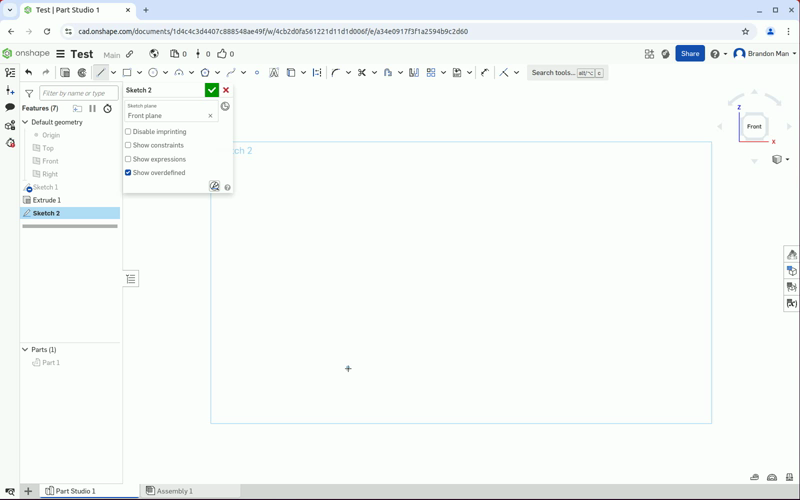
key_down(shift)
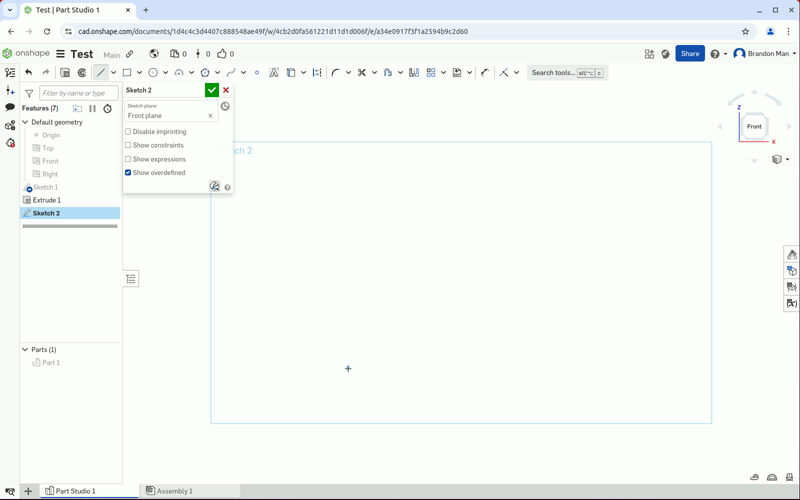
mouse_move(567, 368)
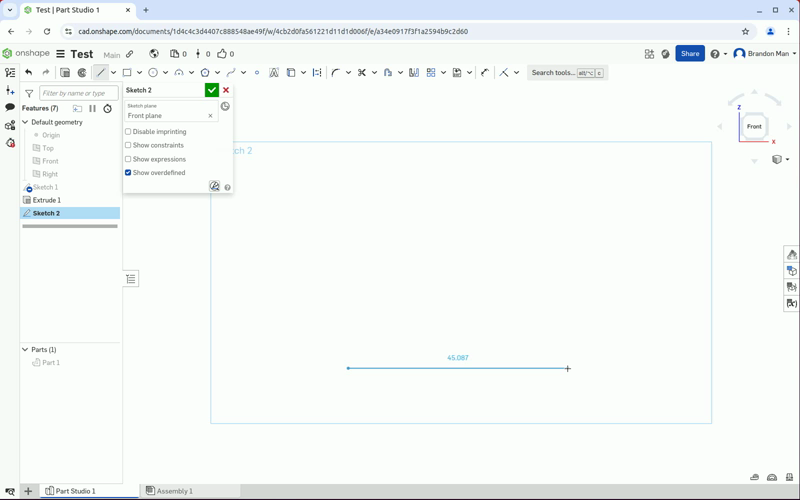
click(567, 368)
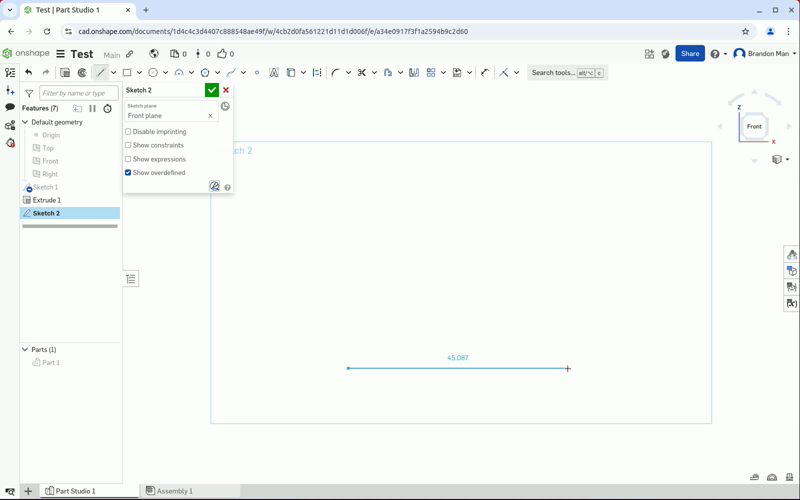
key_up(shift)
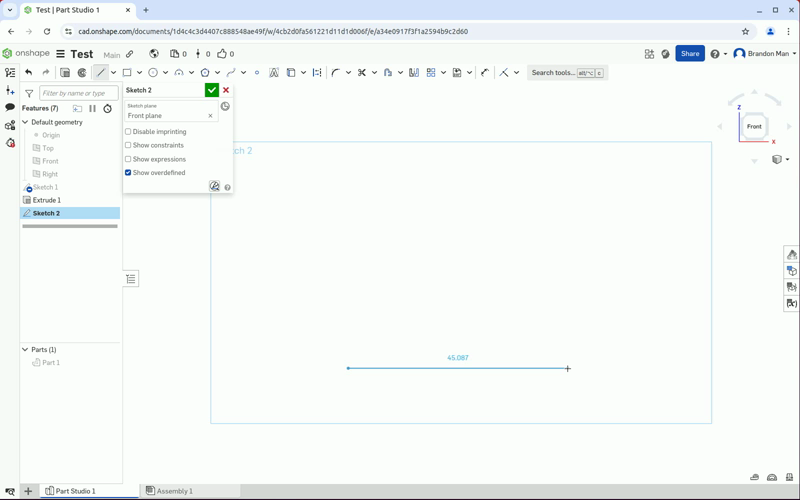
key_down(shift)
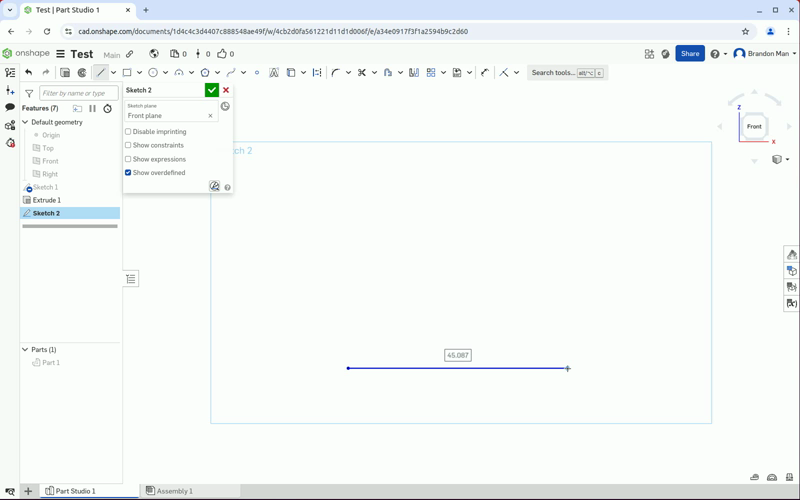
mouse_move(589, 368)
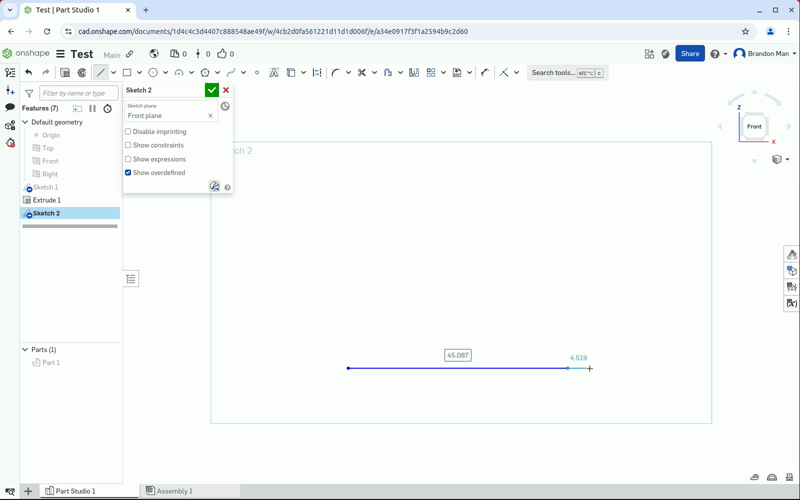
mouse_move(567, 312)
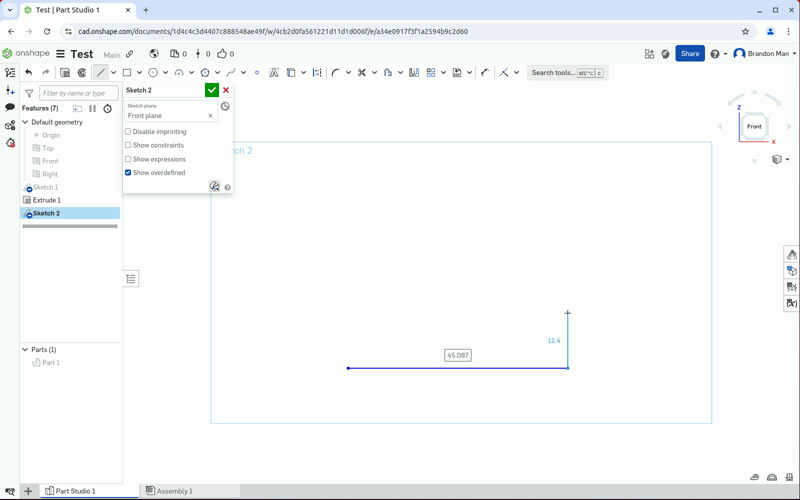
click(567, 312)
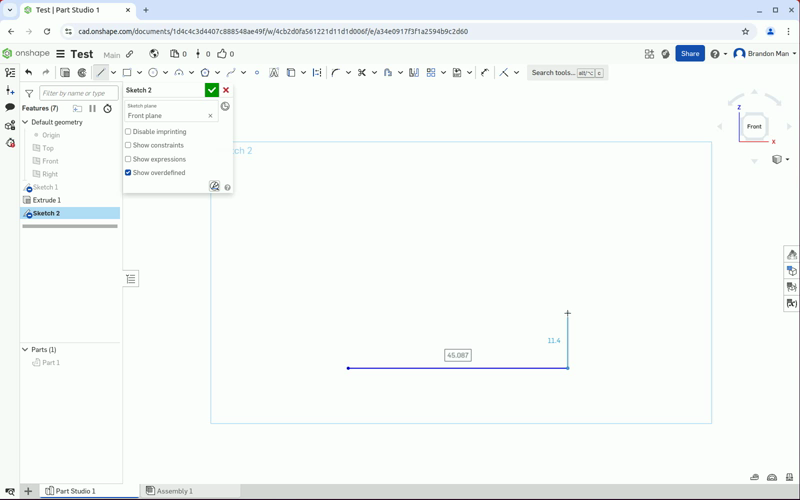
key_up(shift)
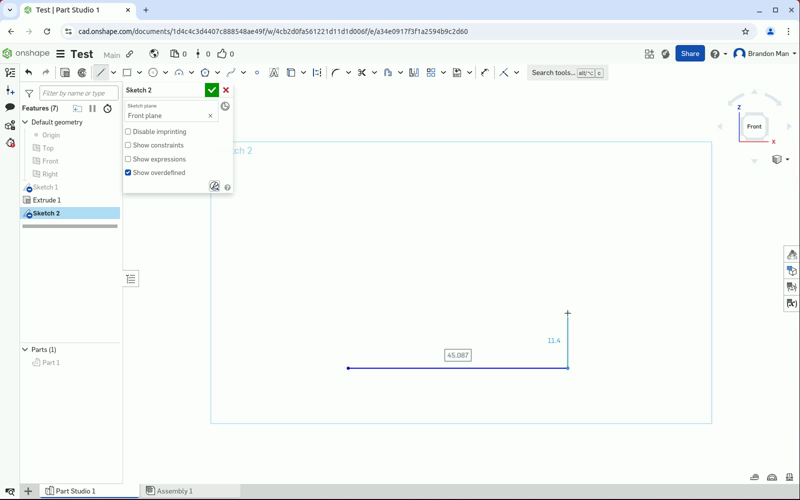
key_down(shift)
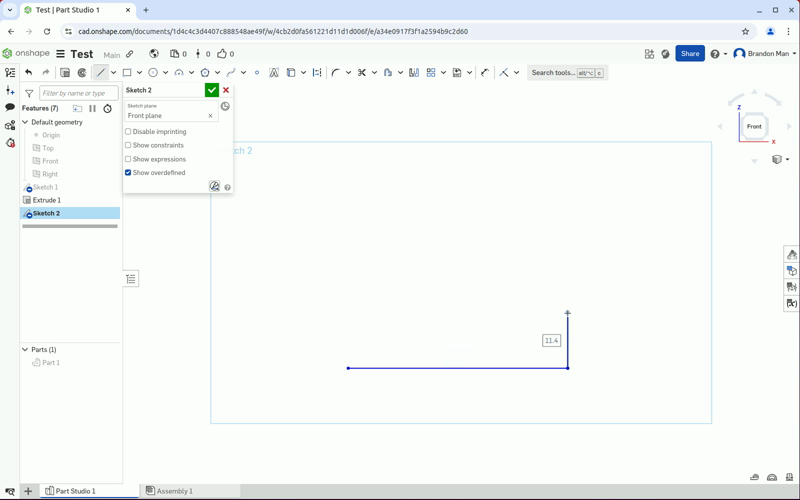
mouse_move(348, 312)
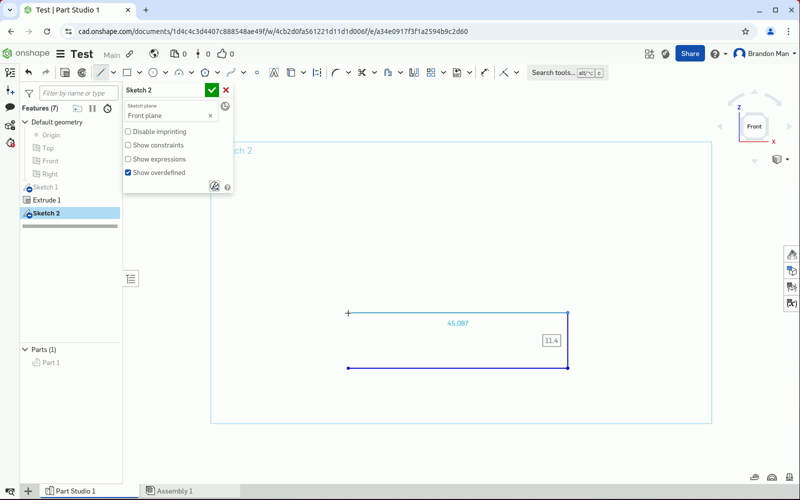
click(348, 312)
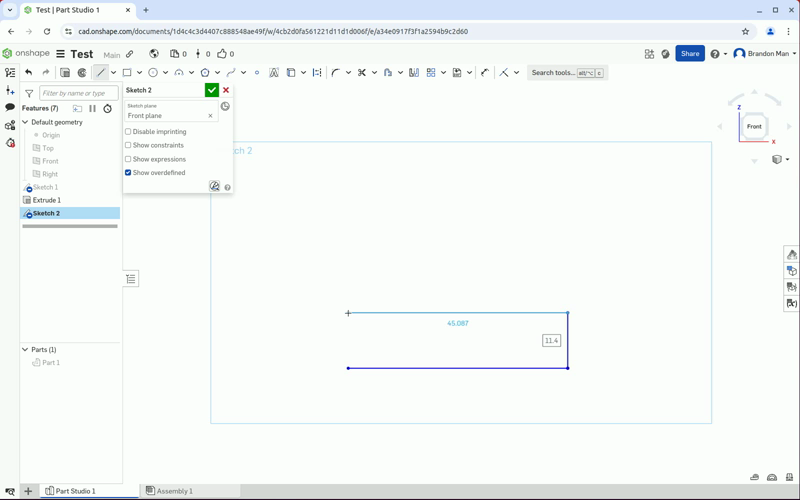
key_up(shift)
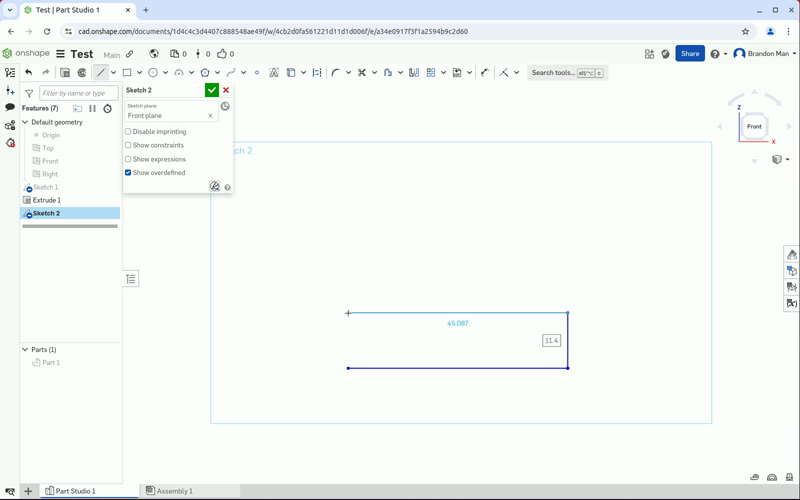
mouse_move(378, 312)
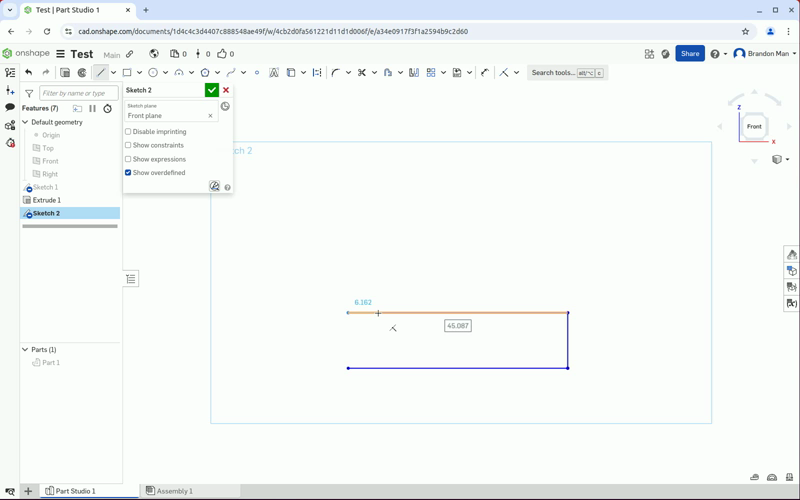
key_down(shift)
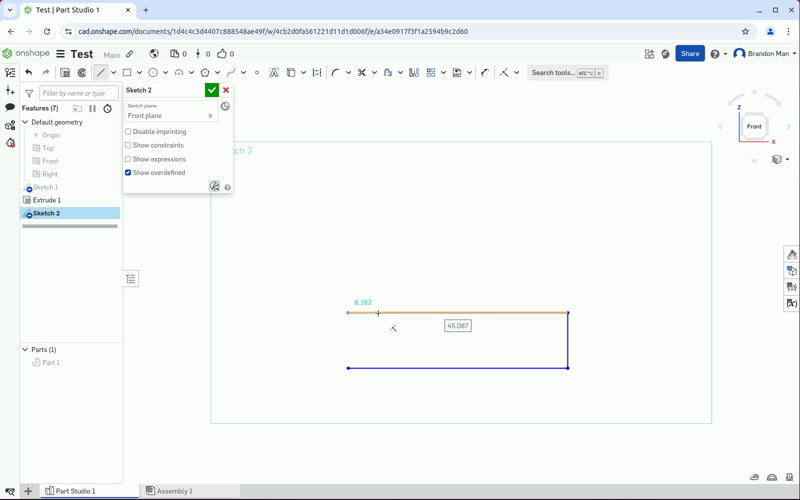
mouse_move(348, 368)
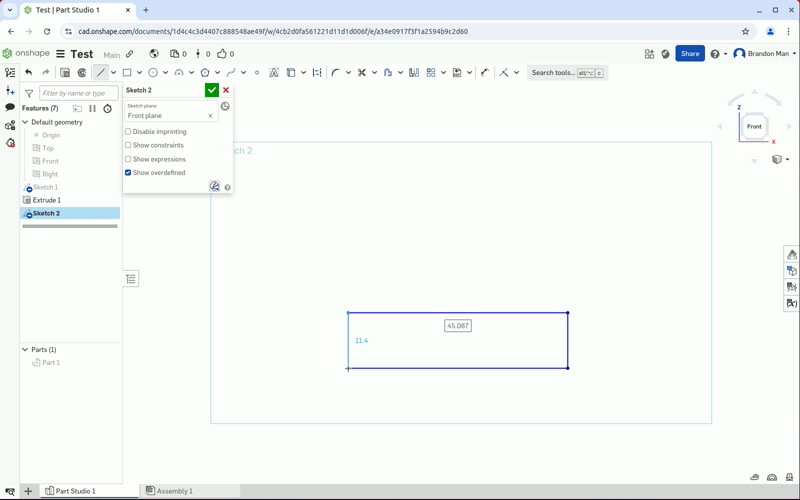
key_up(shift)
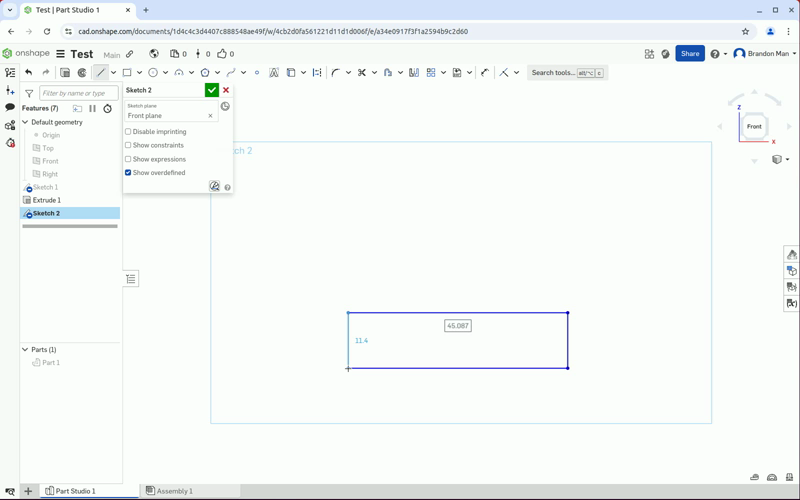
click(348, 368)
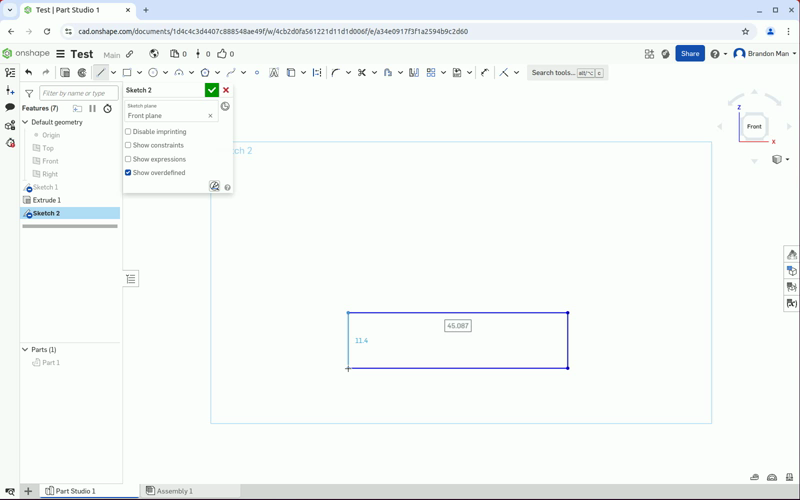
key(esc)
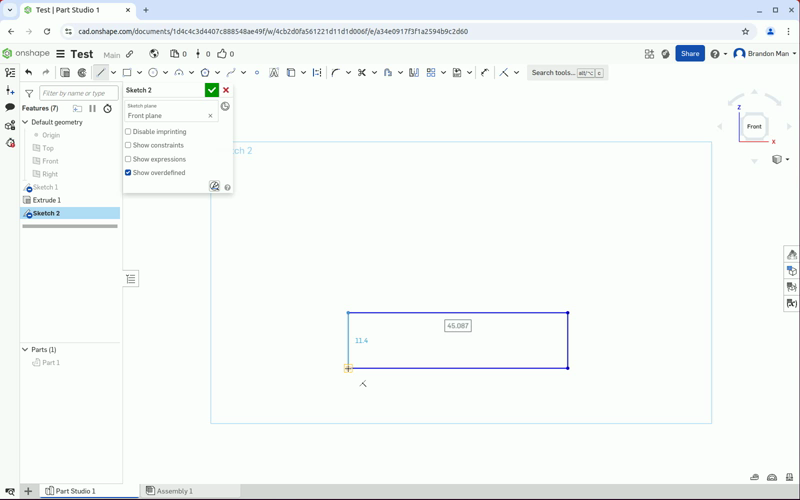
mouse_move(494, 323)
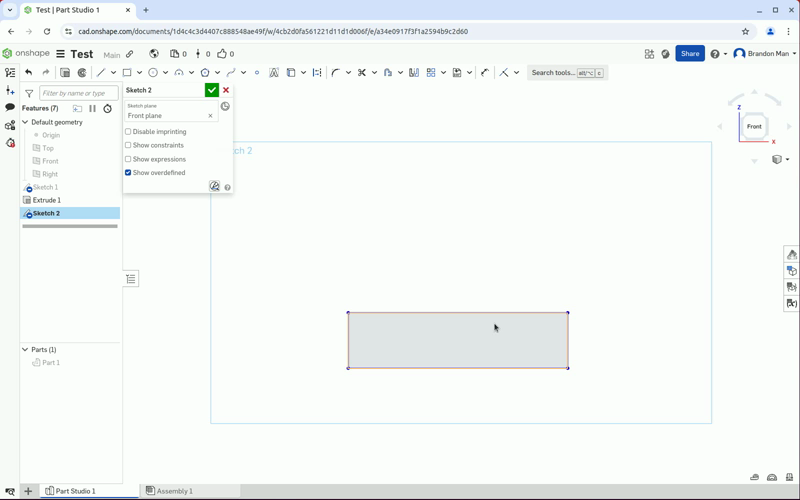
click(494, 323)
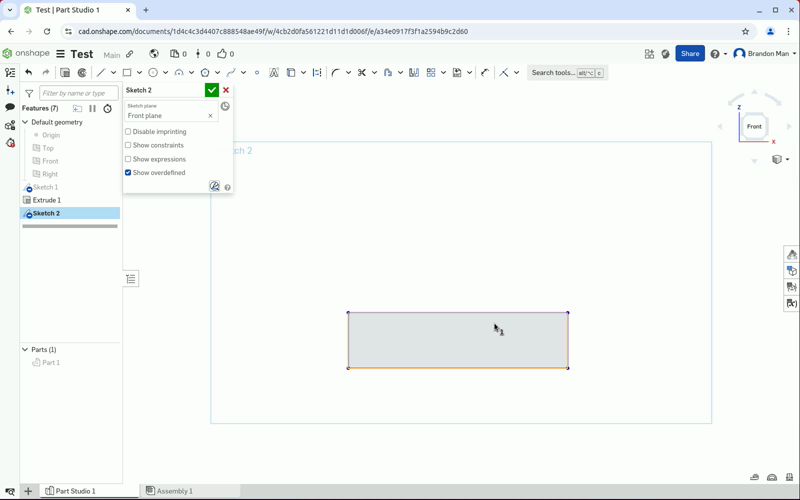
mouse_move(73, 352)
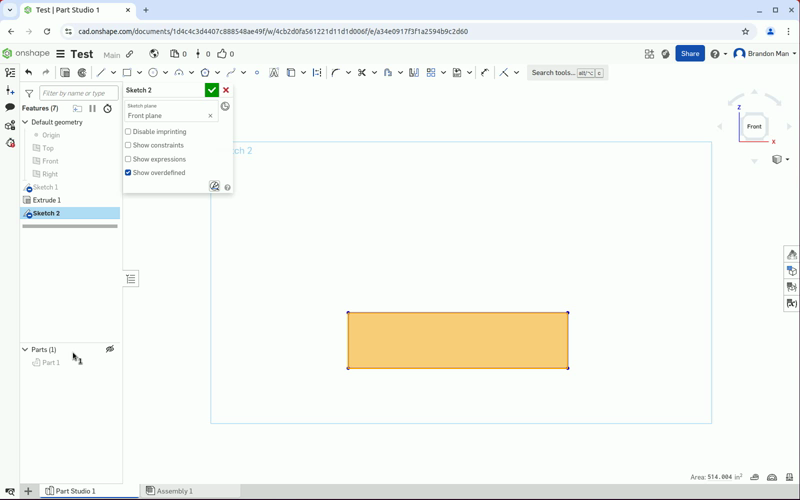
key(shift+y)
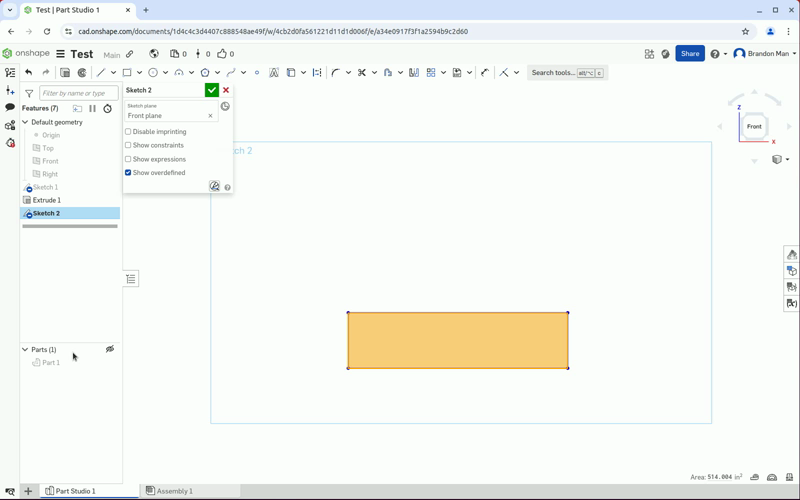
key(shift+e)
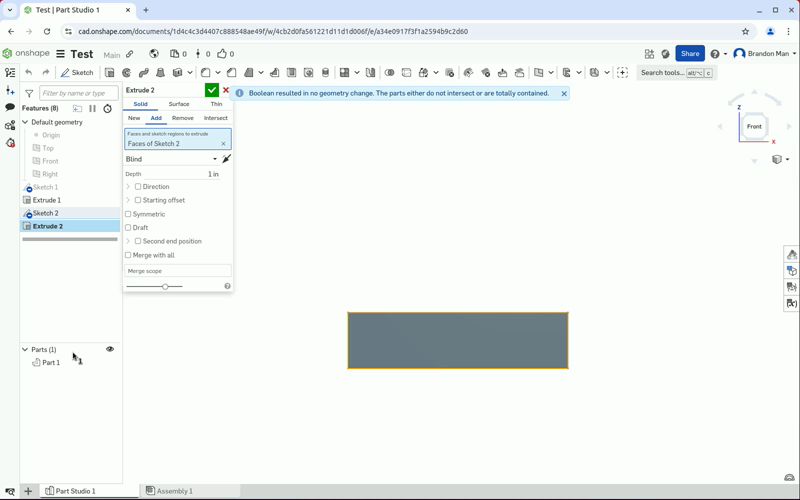
mouse_move(143, 106)
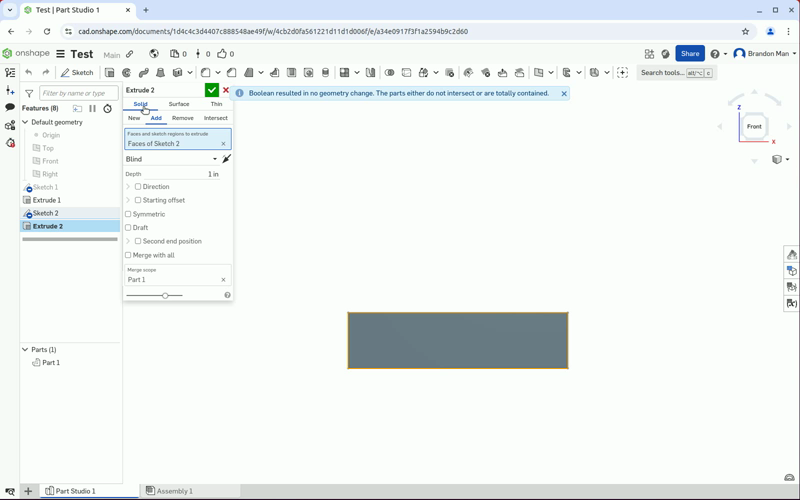
click(143, 106)
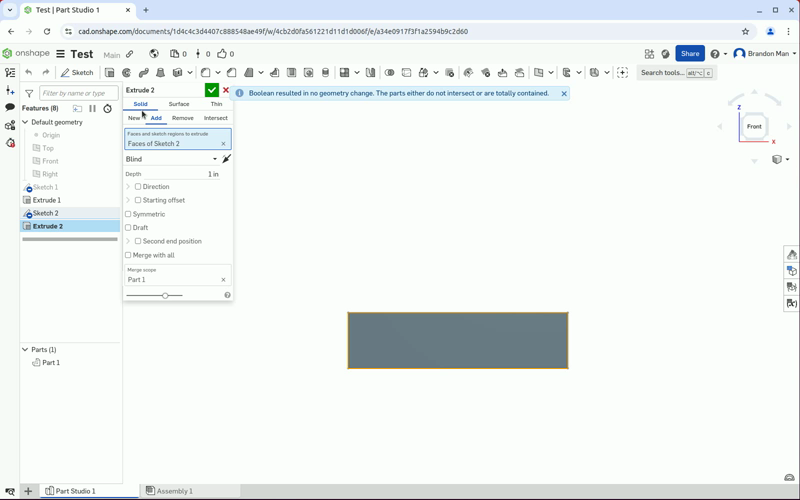
mouse_move(137, 120)
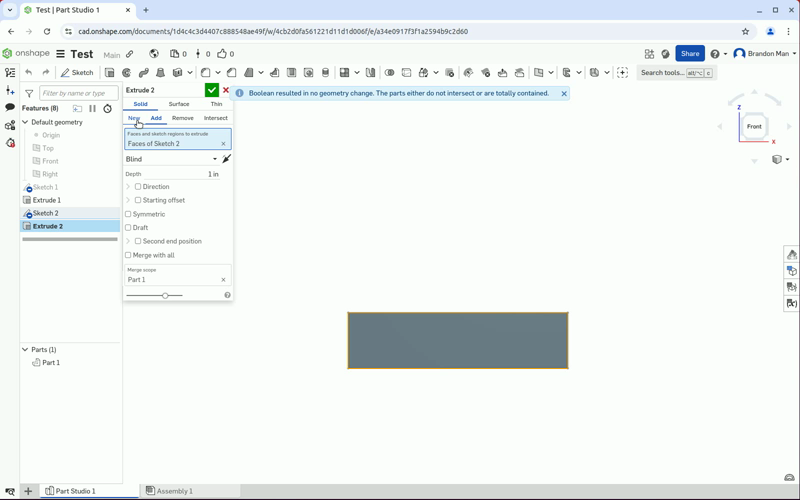
click(137, 120)
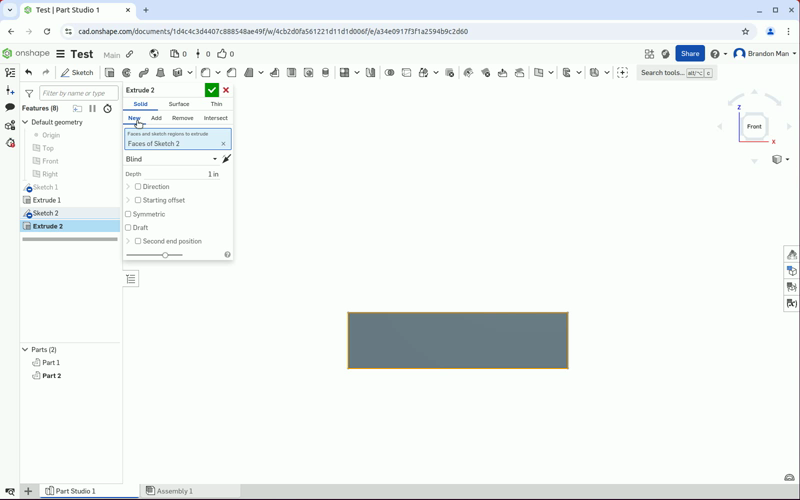
key(tab, 4)
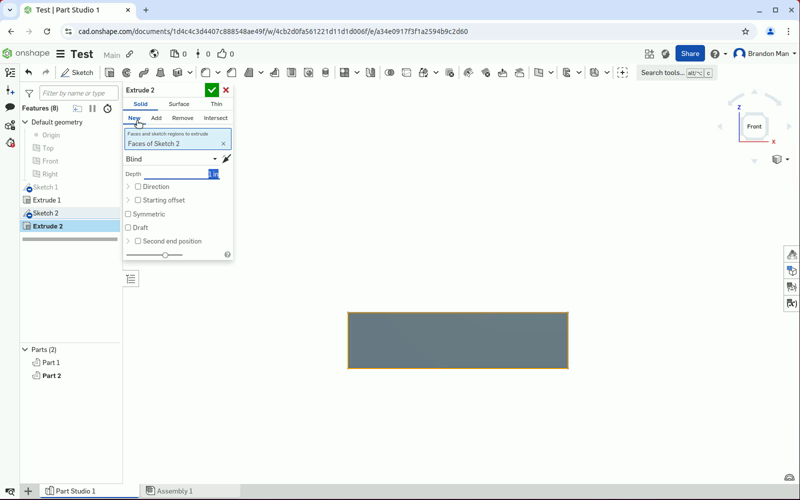
text(5.536)
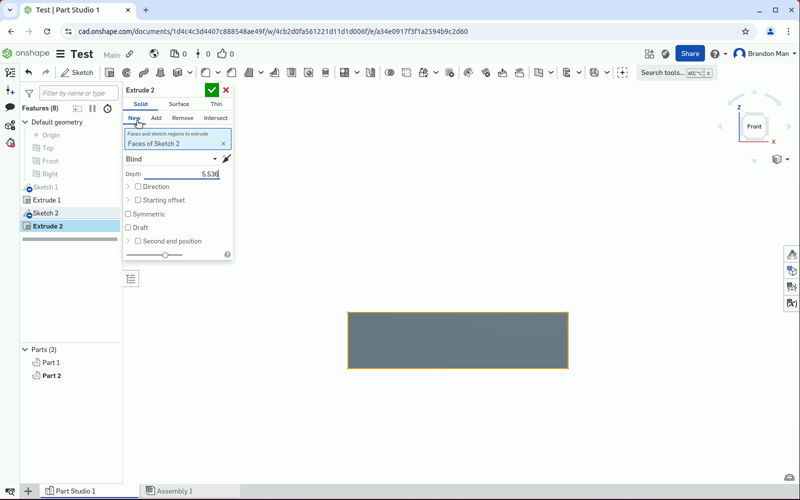
key(enter)
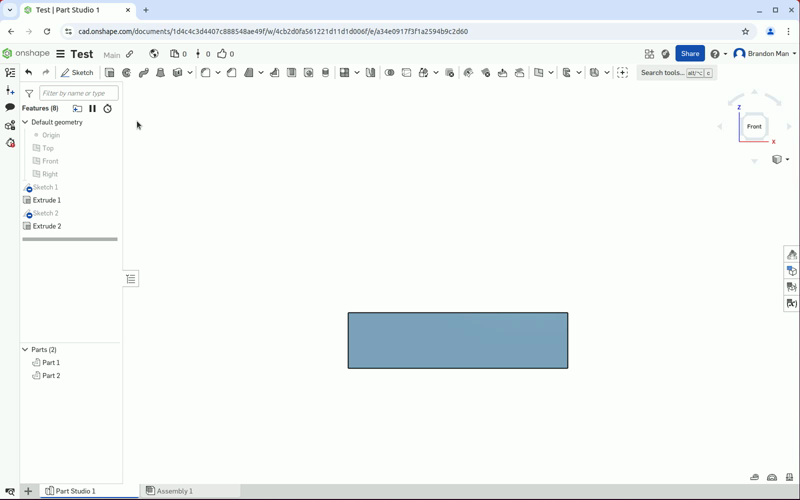
key(shift+h)
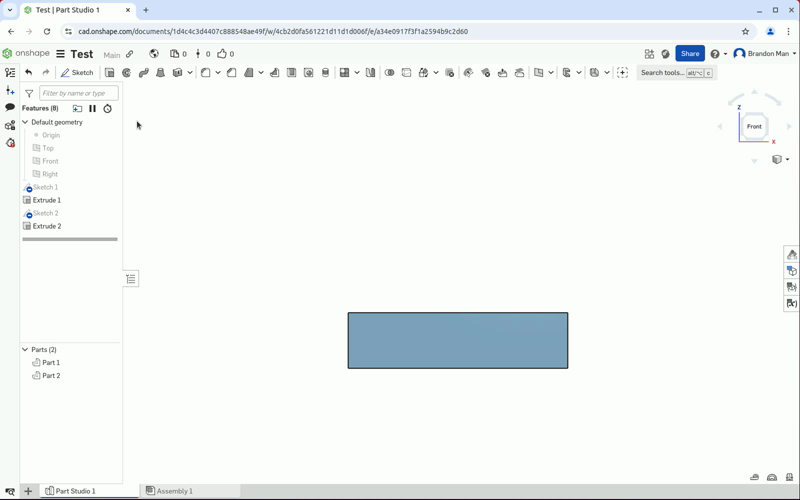
key(shift+h)
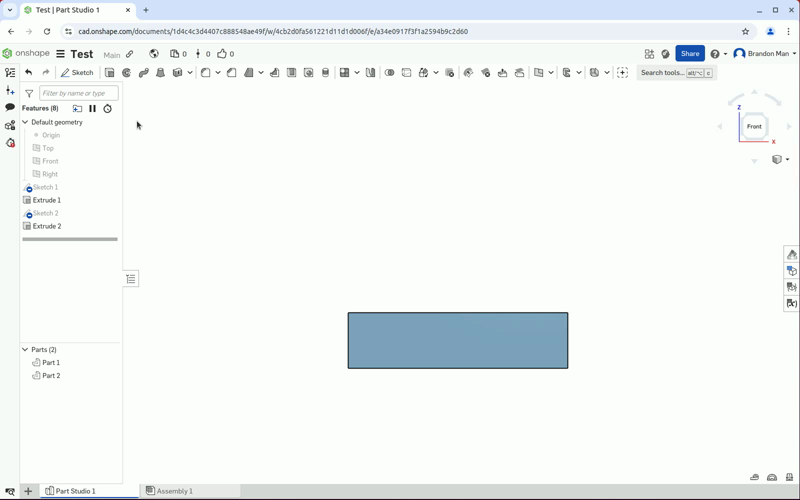
mouse_move(73, 189)
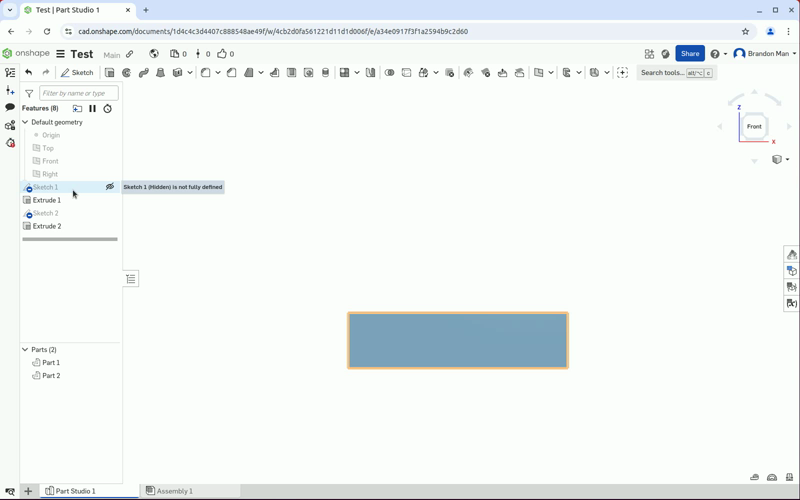
click(73, 189)
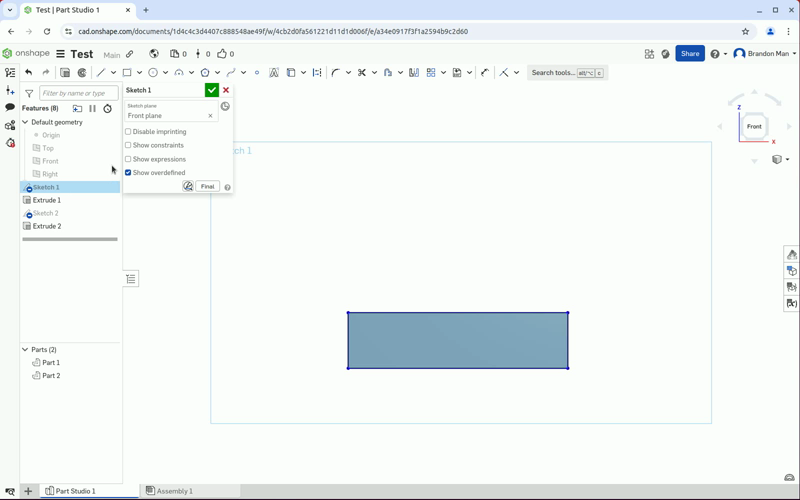
mouse_move(229, 92)
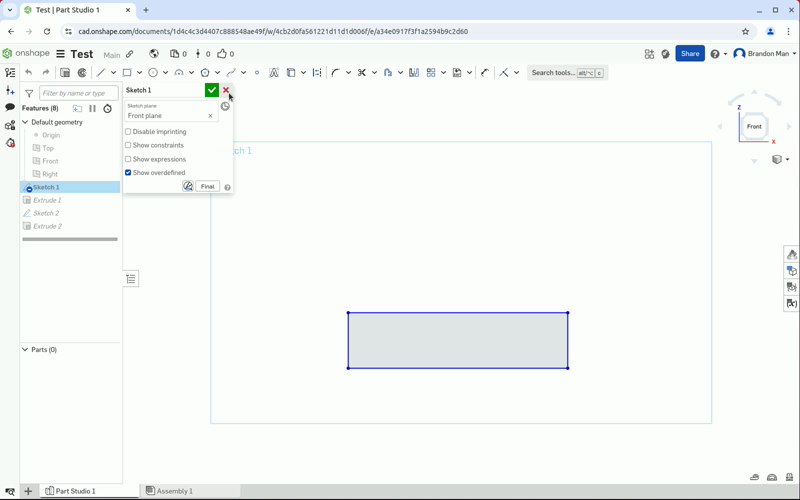
click(229, 92)
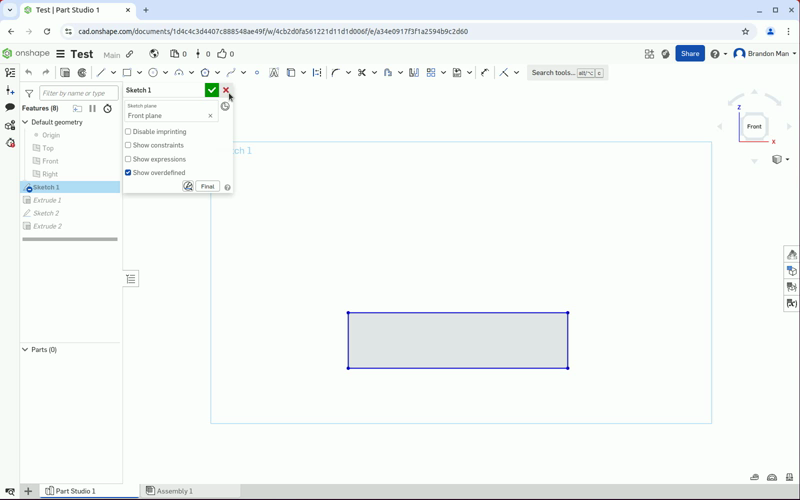
key(shift+s)
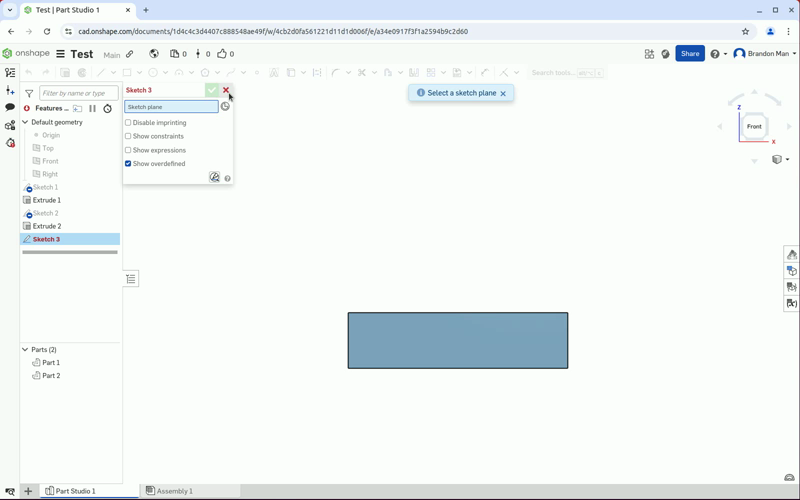
mouse_move(73, 163)
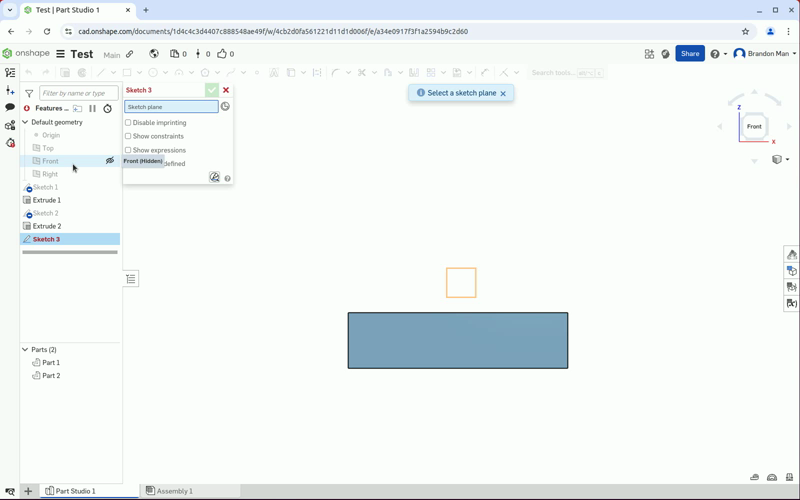
click(73, 163)
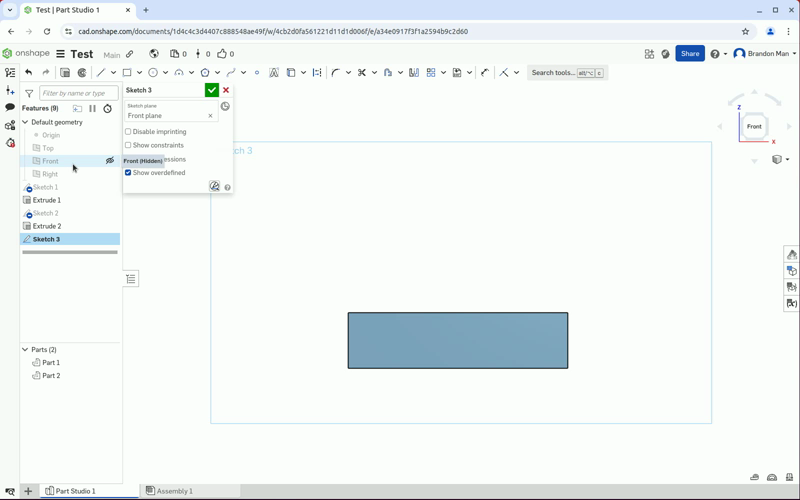
mouse_move(73, 352)
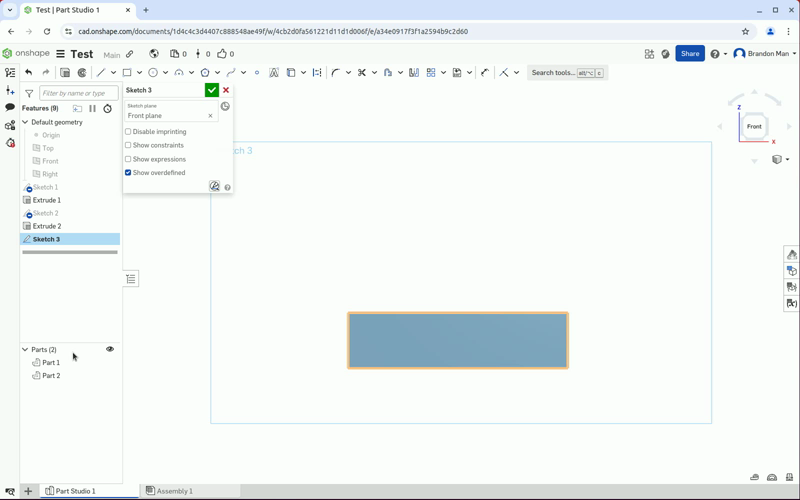
key(y)
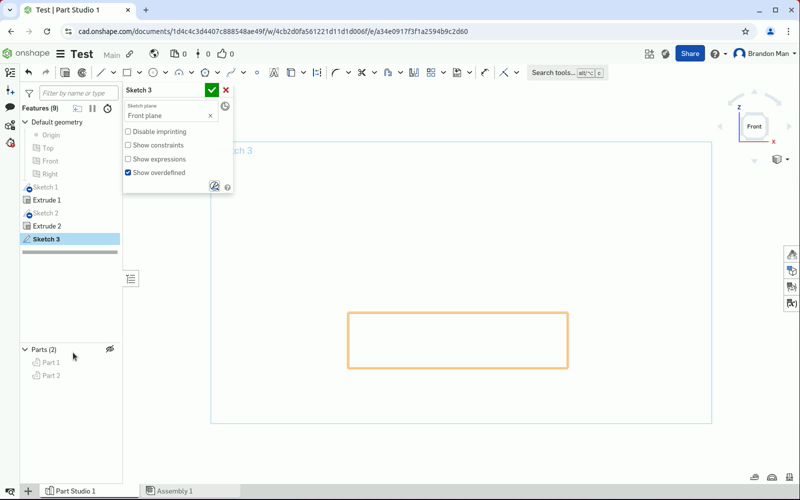
key(l)
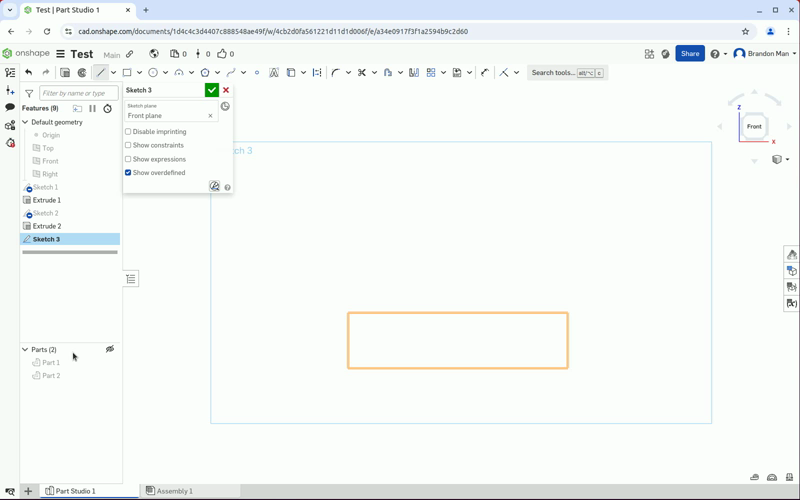
key_down(shift)
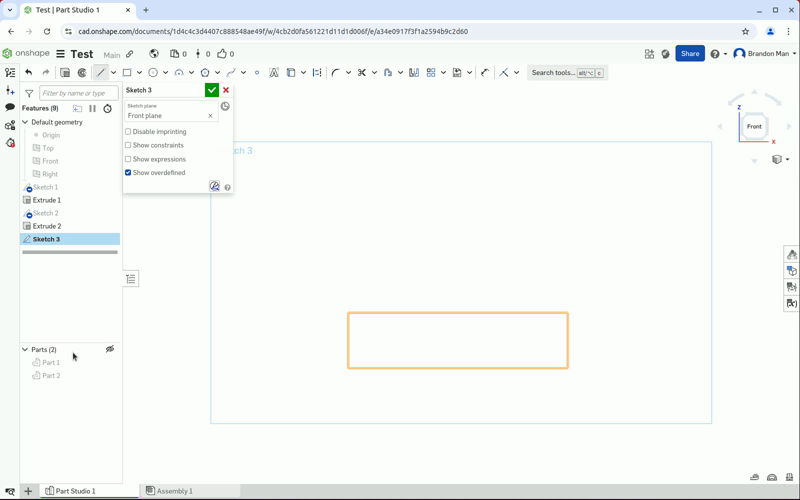
mouse_move(348, 368)
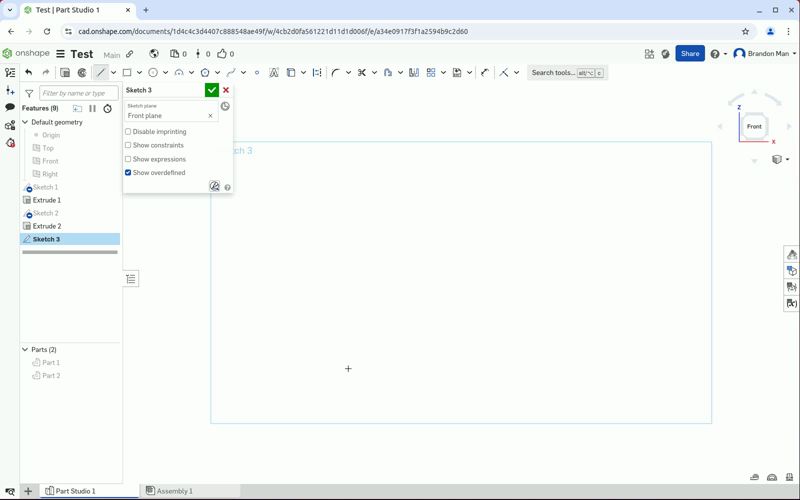
click(348, 368)
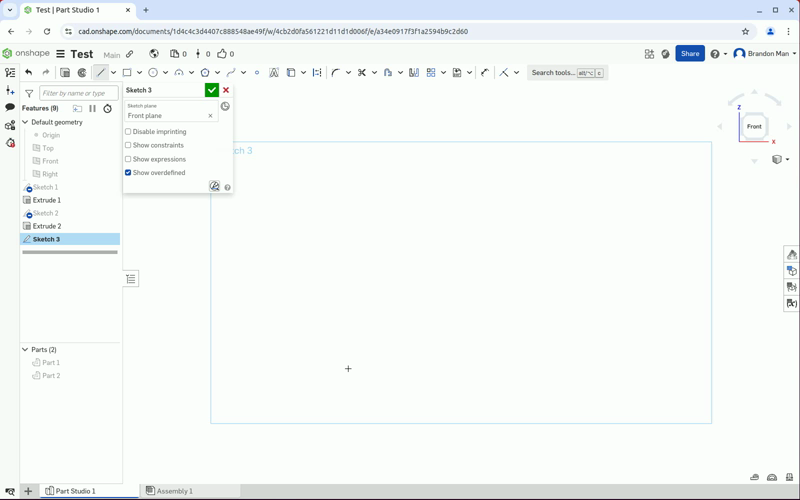
key_up(shift)
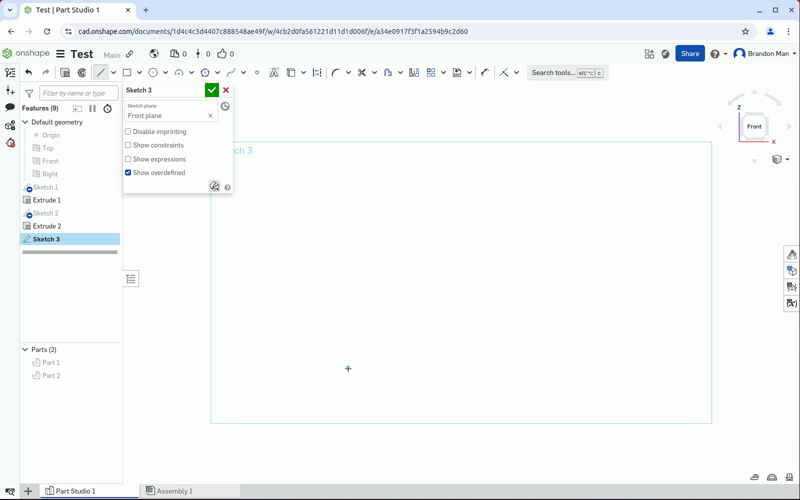
key_down(shift)
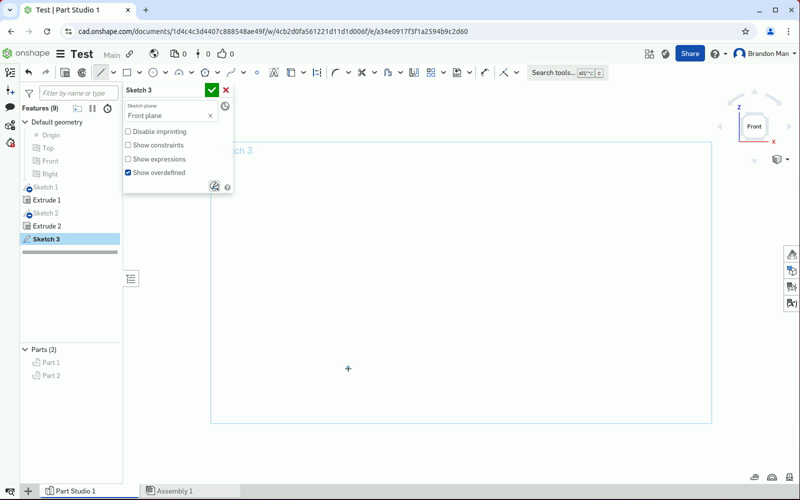
mouse_move(567, 368)
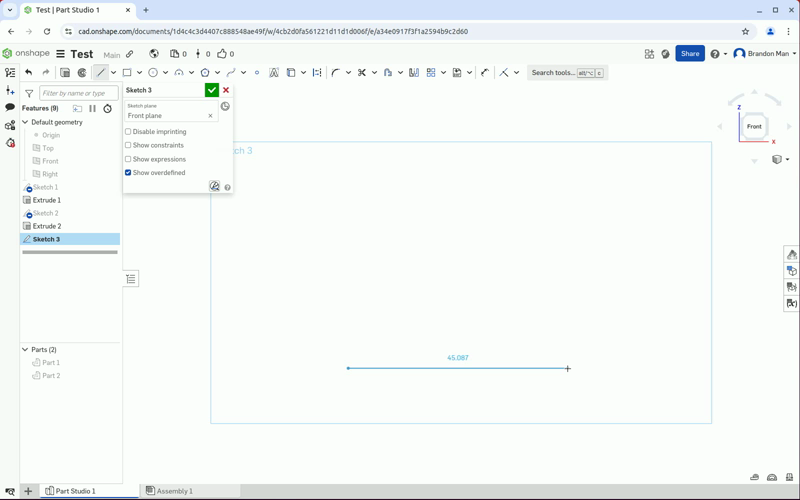
click(567, 368)
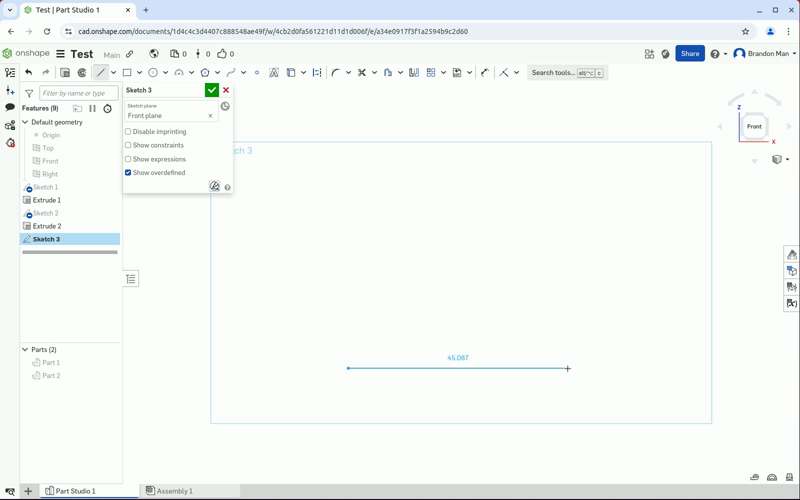
key_up(shift)
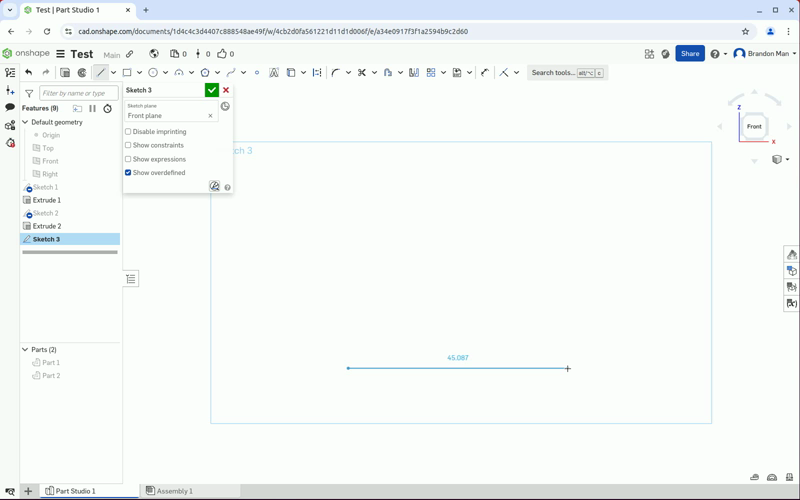
key_down(shift)
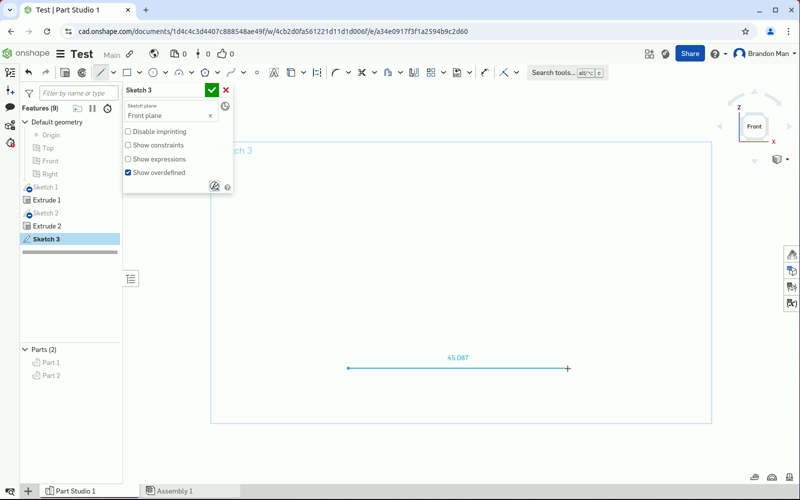
mouse_move(589, 368)
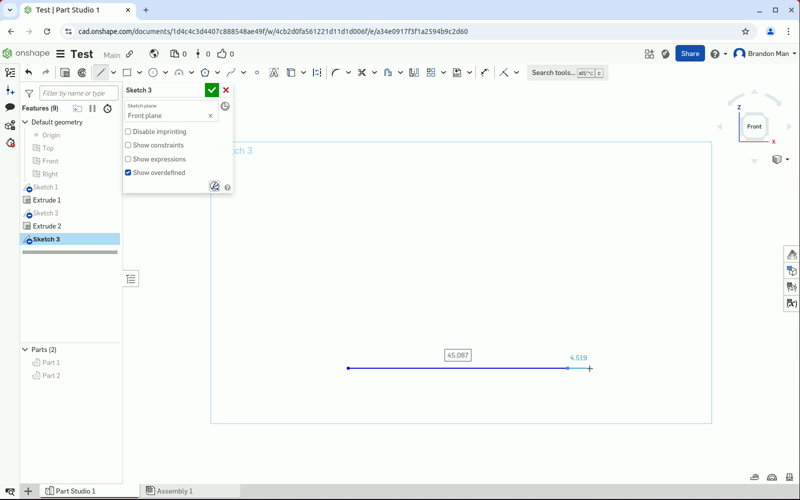
mouse_move(567, 312)
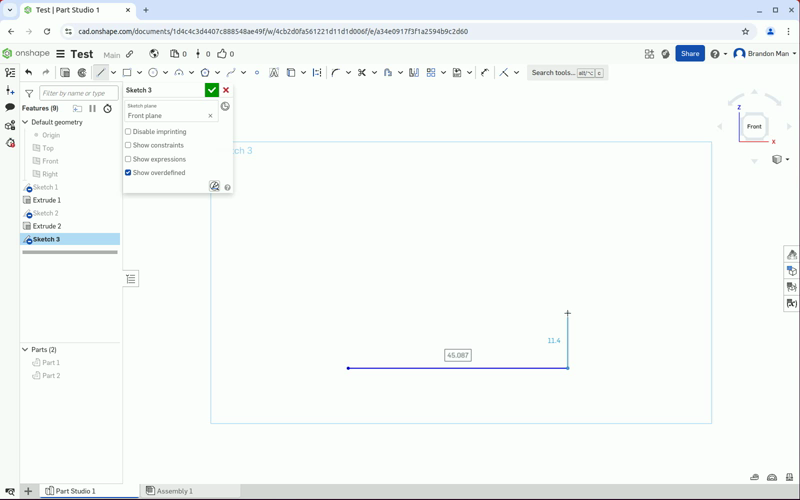
click(567, 312)
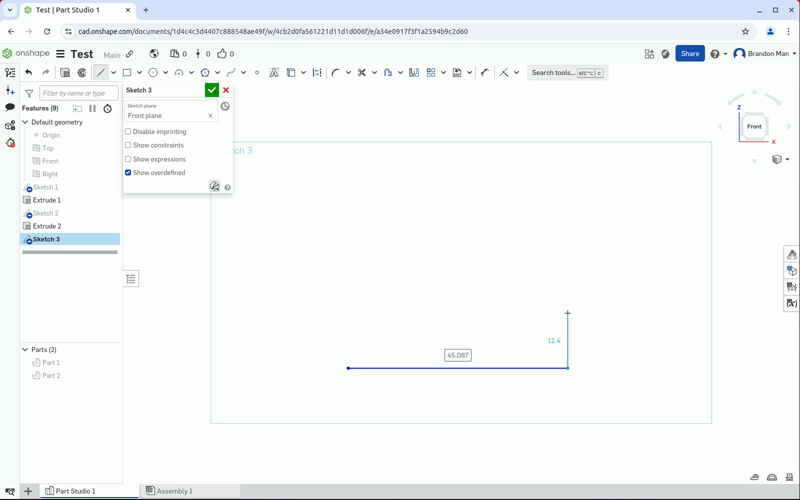
key_up(shift)
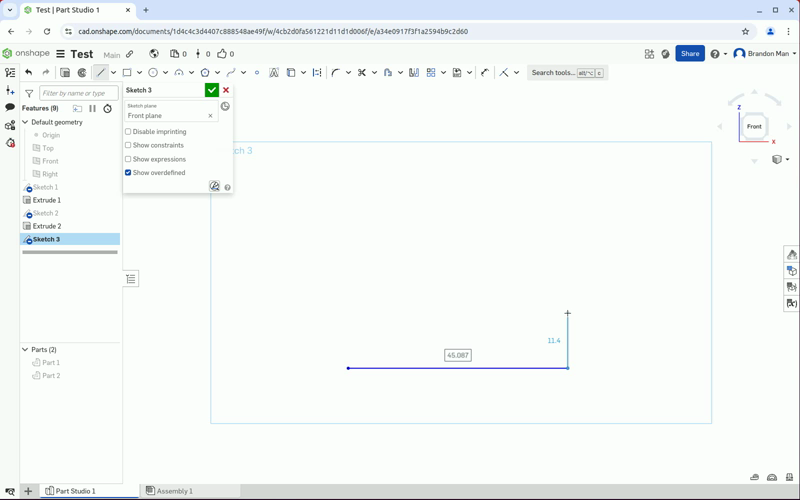
key_down(shift)
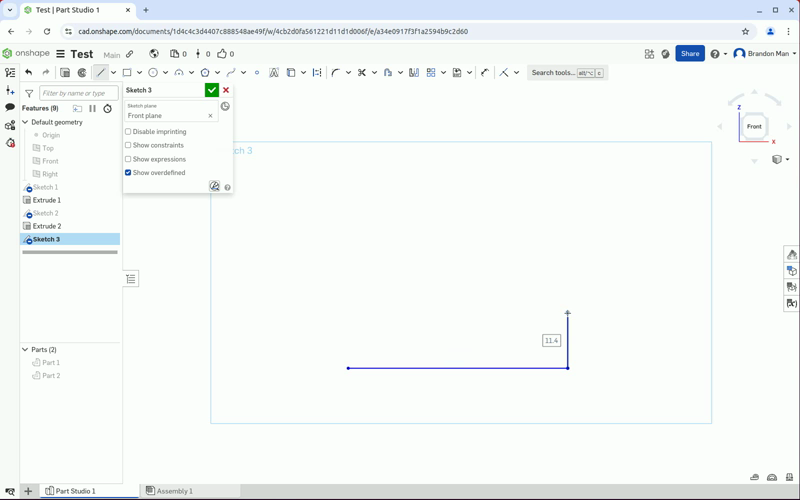
mouse_move(348, 312)
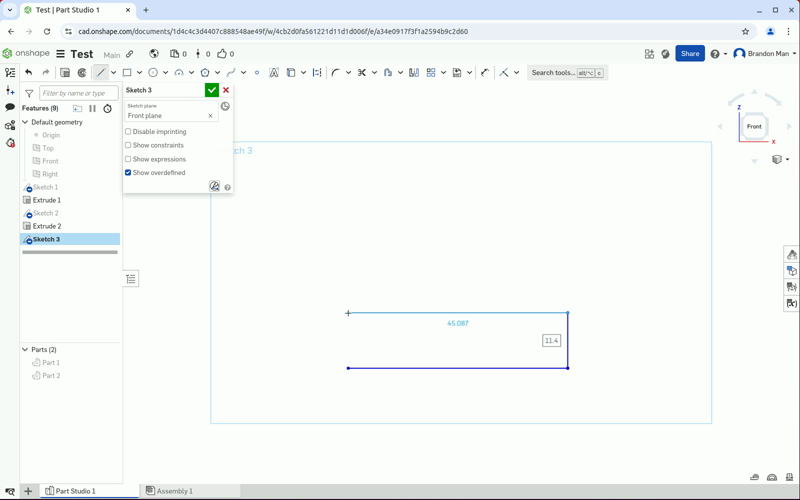
click(348, 312)
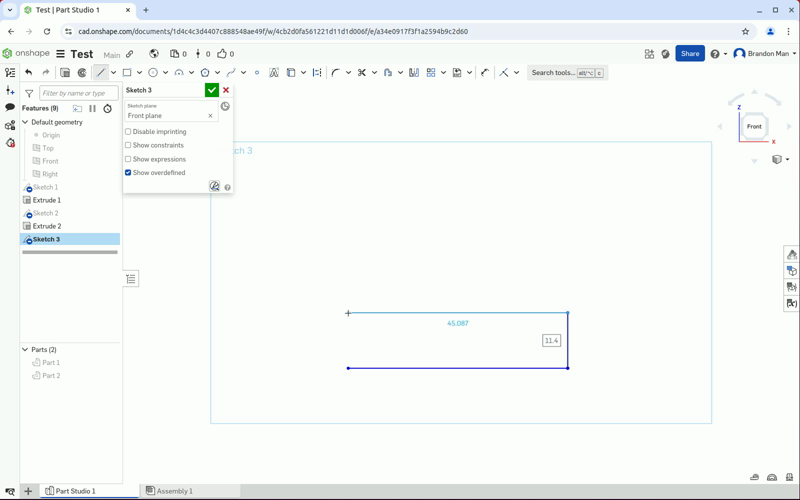
key_up(shift)
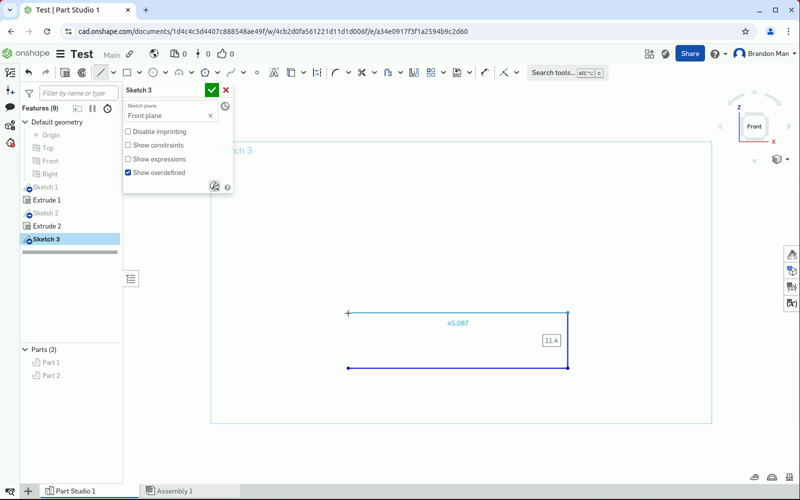
mouse_move(378, 312)
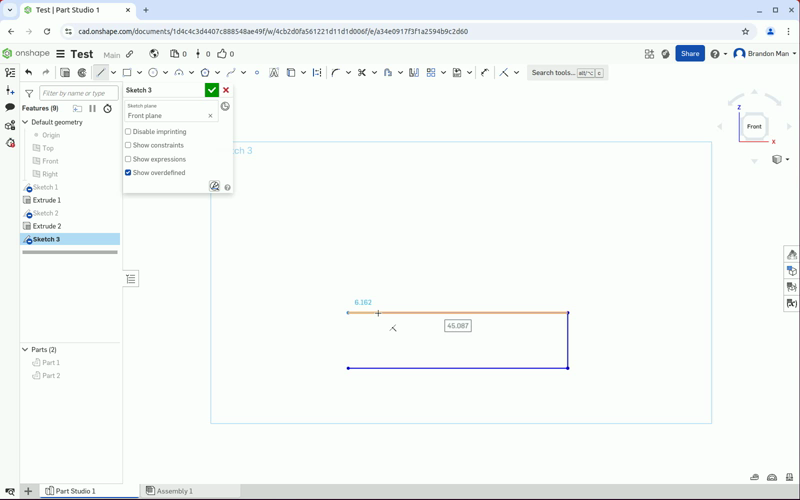
key_down(shift)
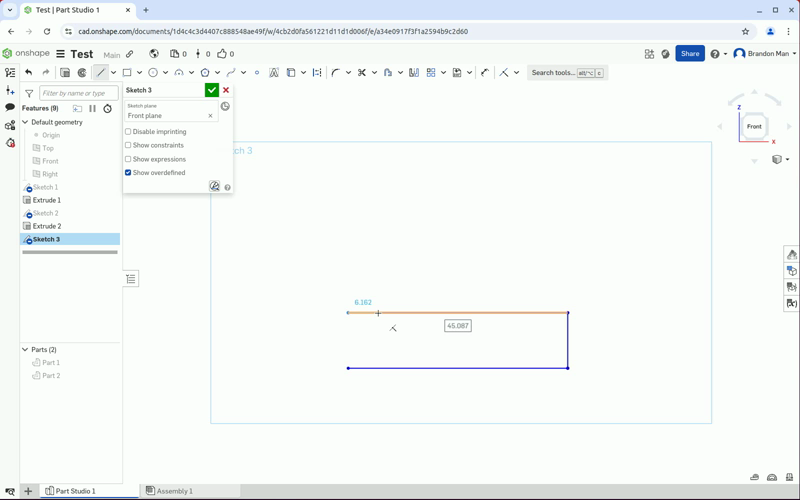
mouse_move(348, 368)
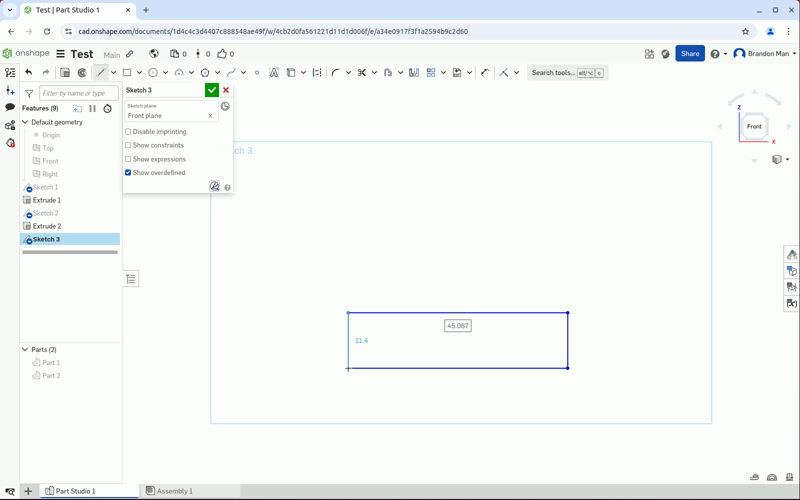
key_up(shift)
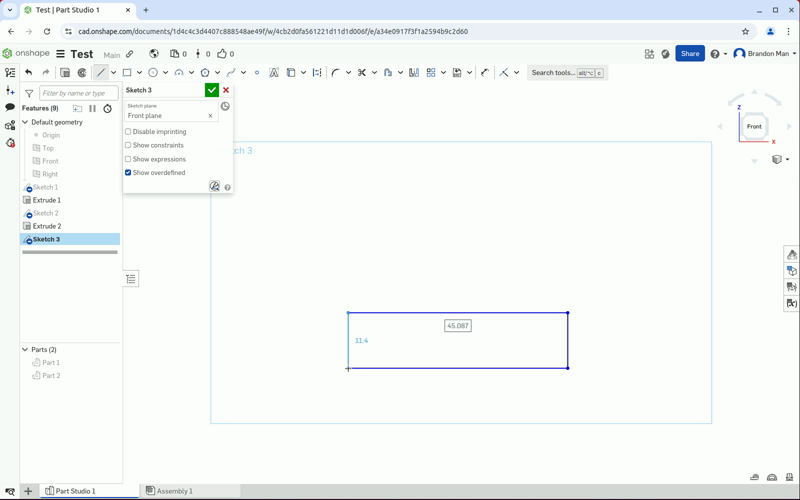
click(348, 368)
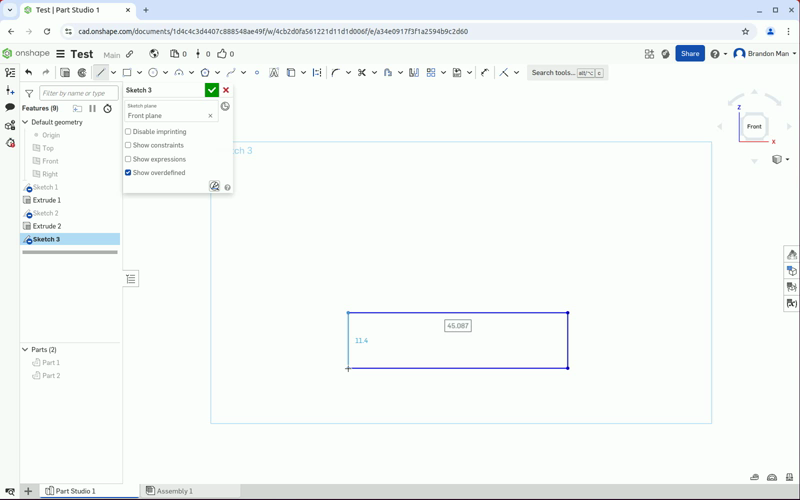
key(esc)
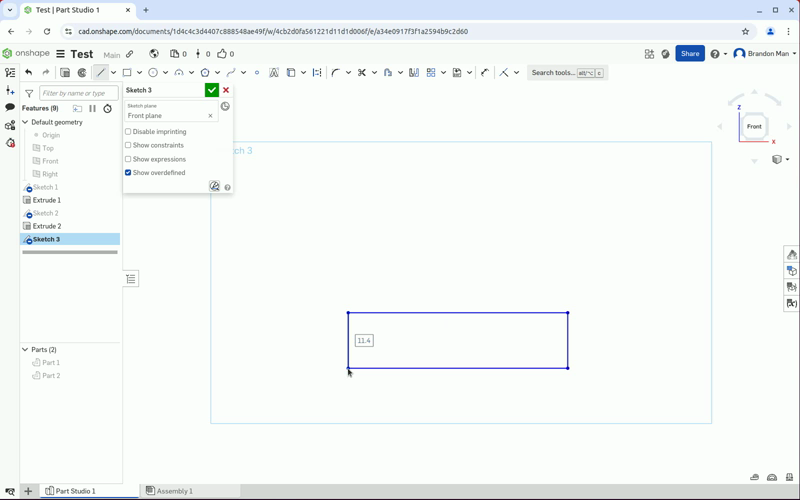
mouse_move(537, 330)
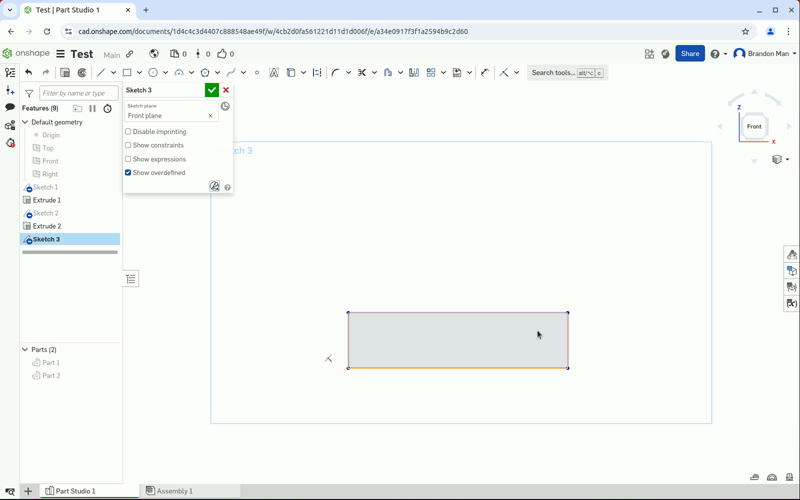
click(537, 330)
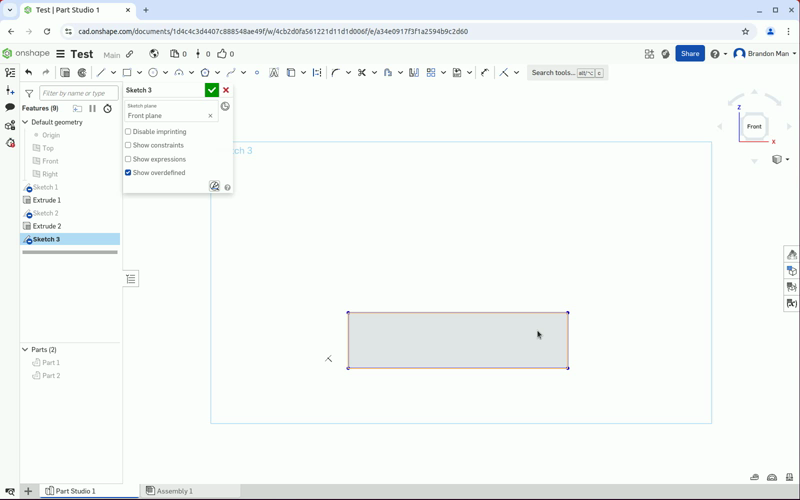
mouse_move(73, 352)
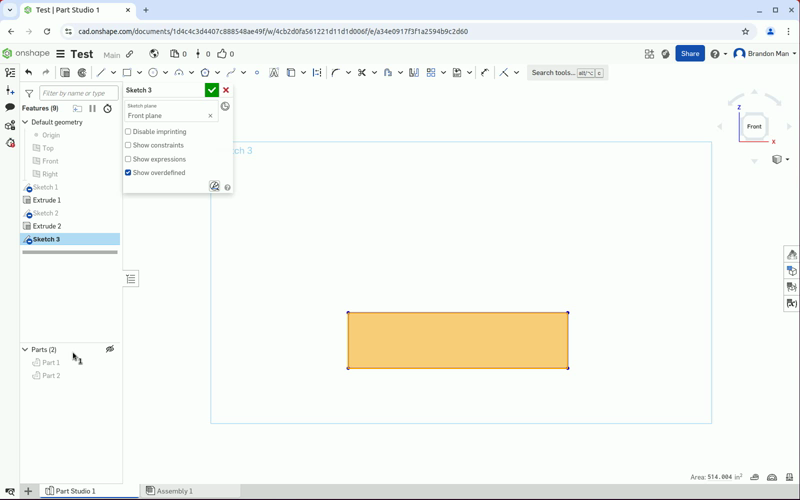
key(shift+y)
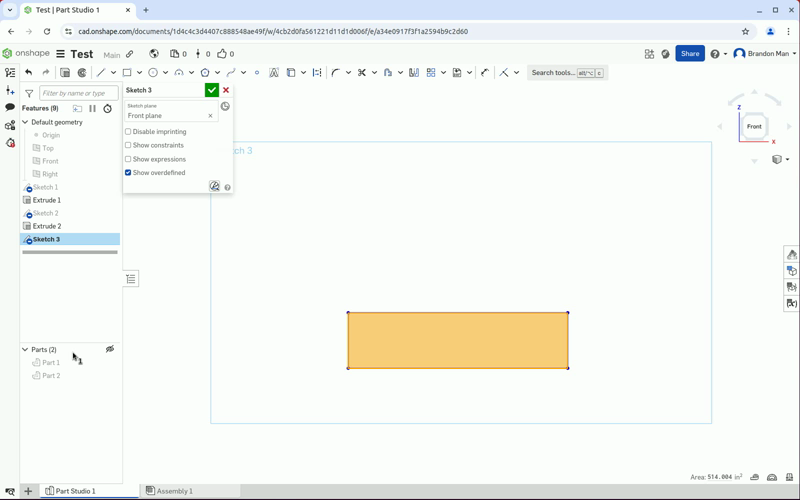
key(shift+e)
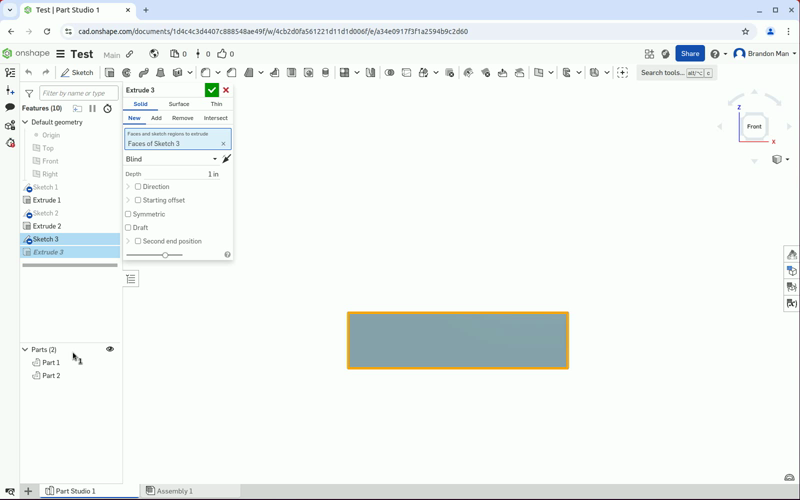
mouse_move(143, 106)
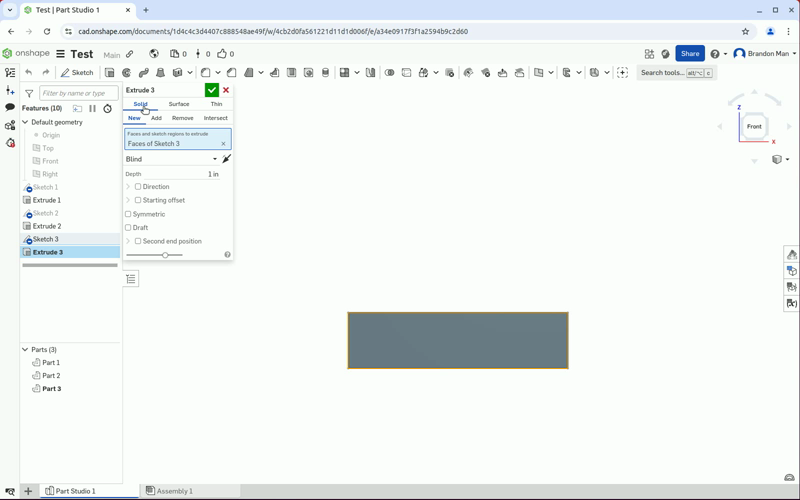
click(143, 106)
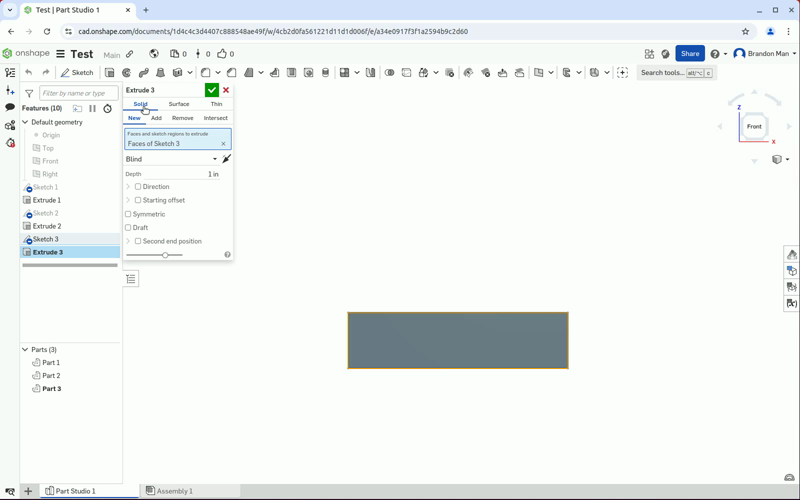
mouse_move(137, 120)
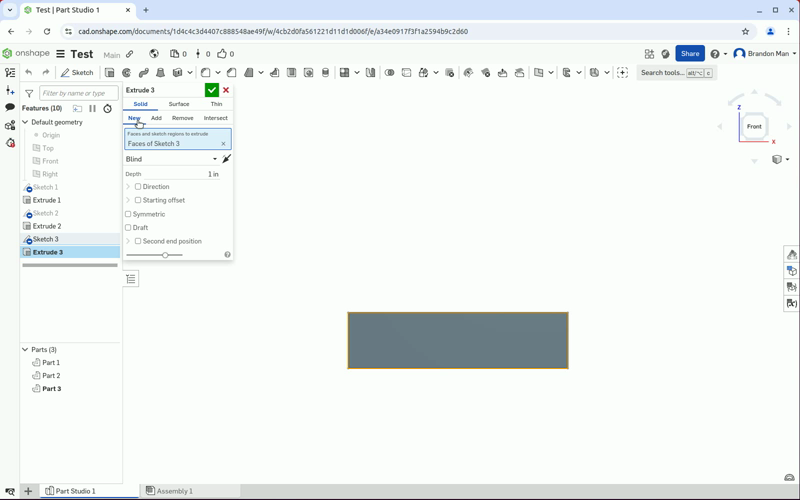
click(137, 120)
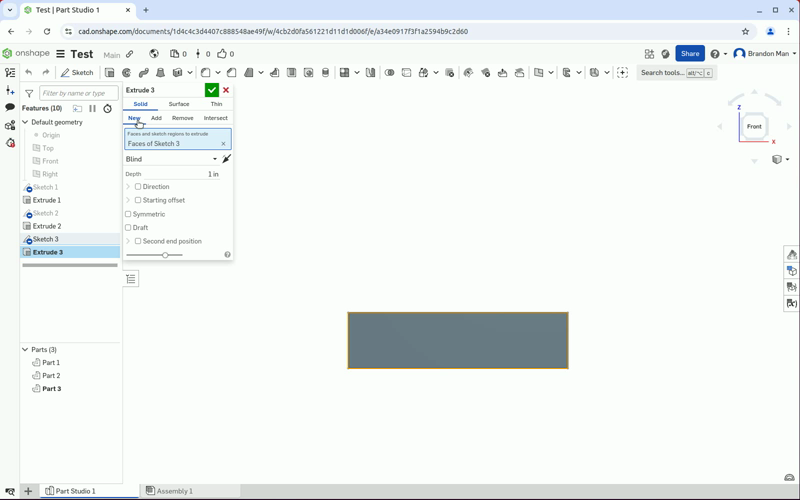
key(tab, 4)
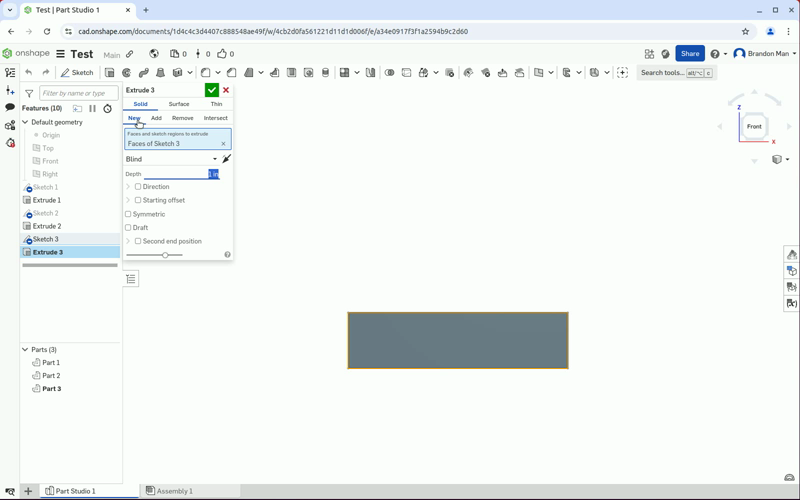
text(22.627)
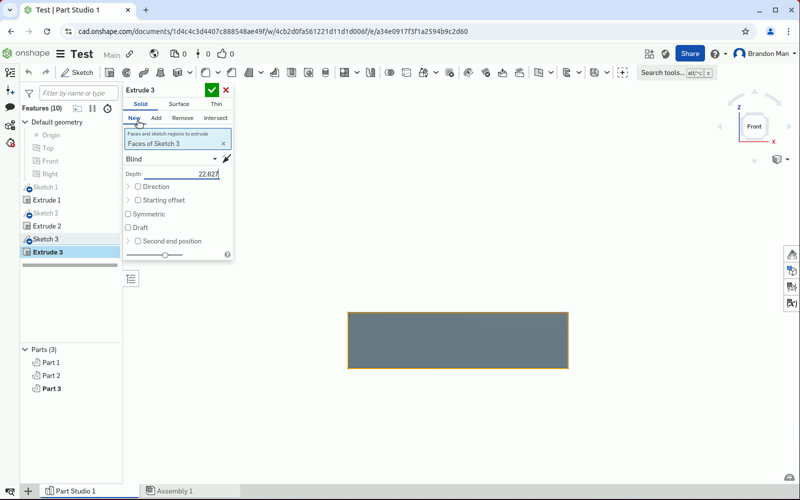
key(enter)
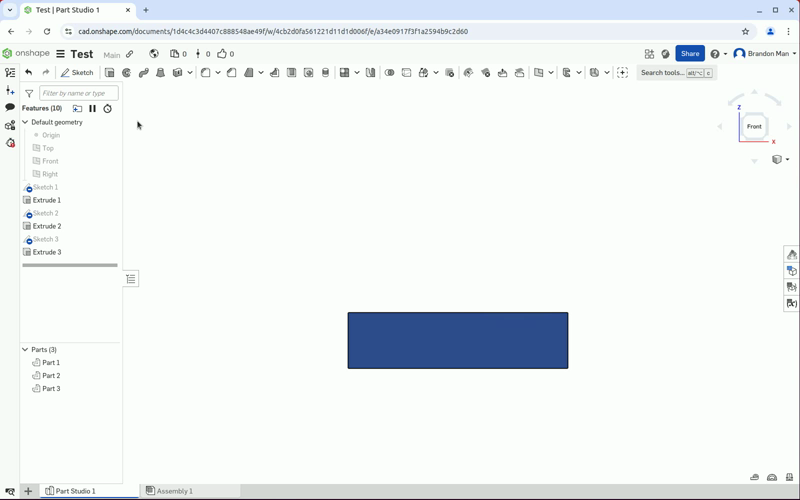
key(shift+h)
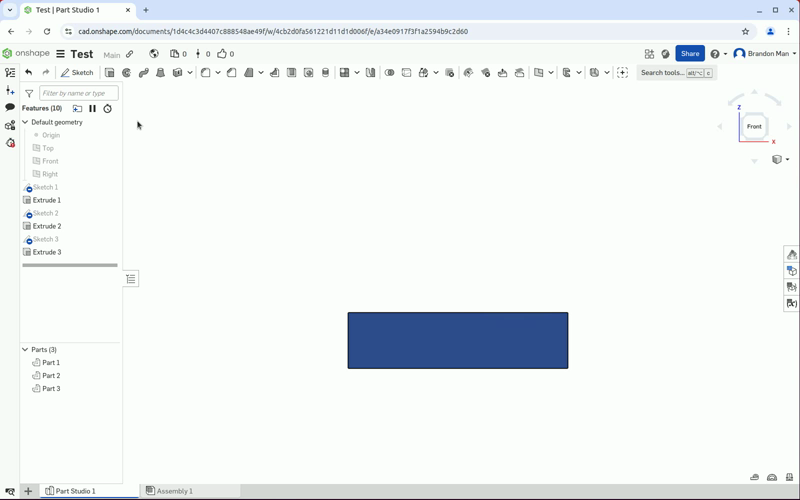
key(shift+h)
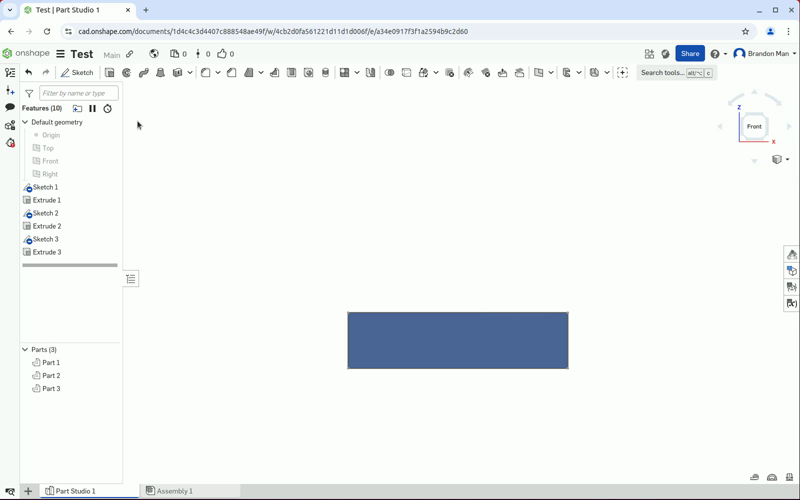
key(shift+7)
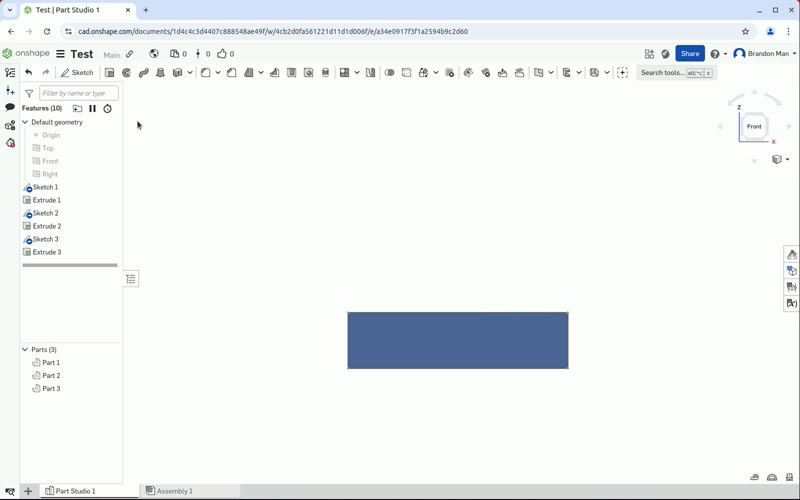
key(left, 2)
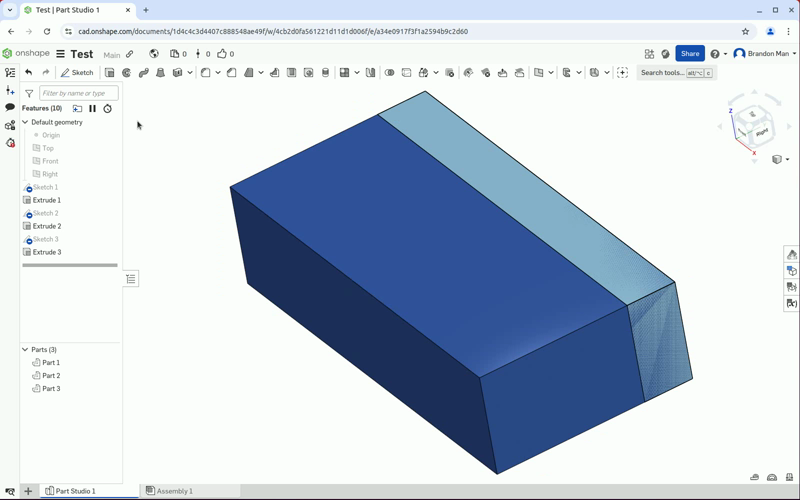
key(down, 2)
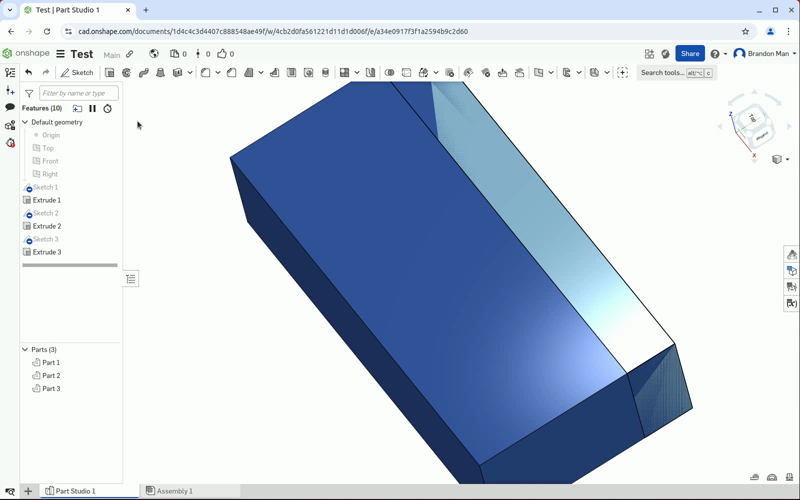
key(up, 2)
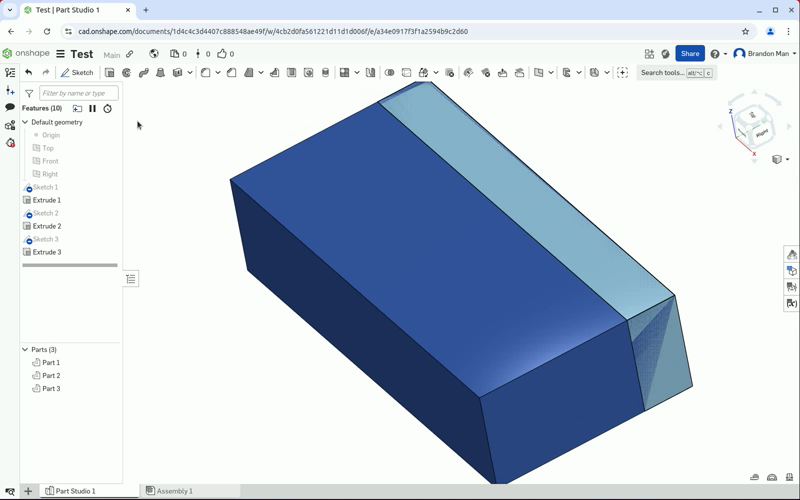
key(right, 2)
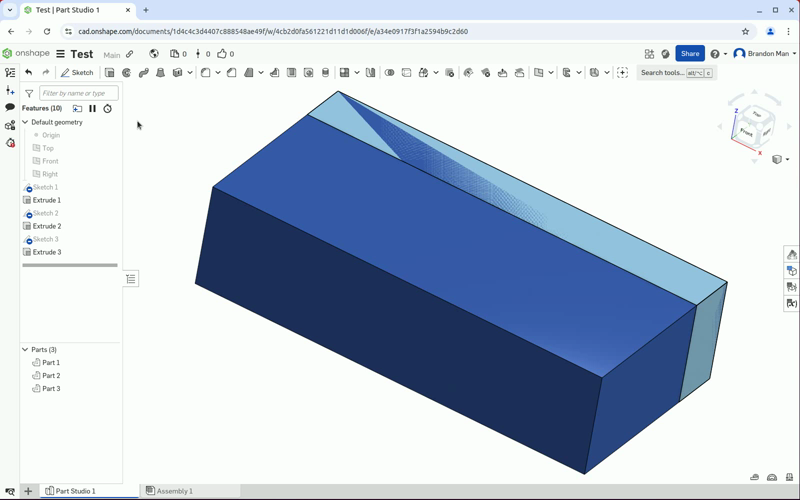
mouse_move(73, 189)
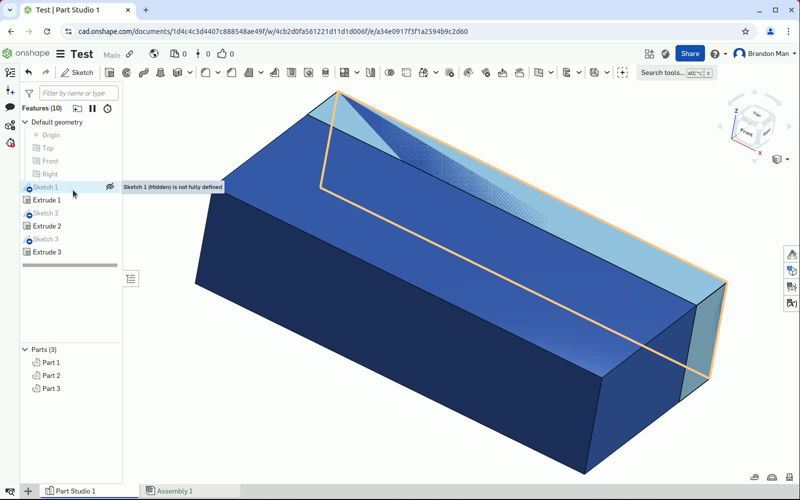
click(73, 189)